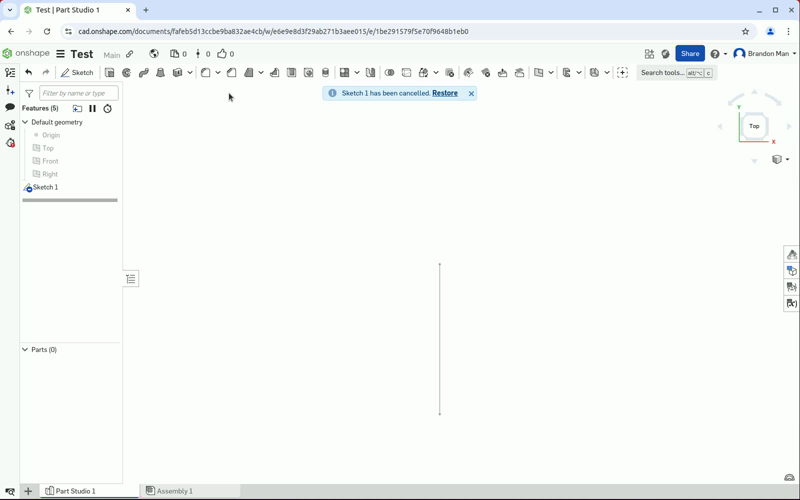
key(shift+h)
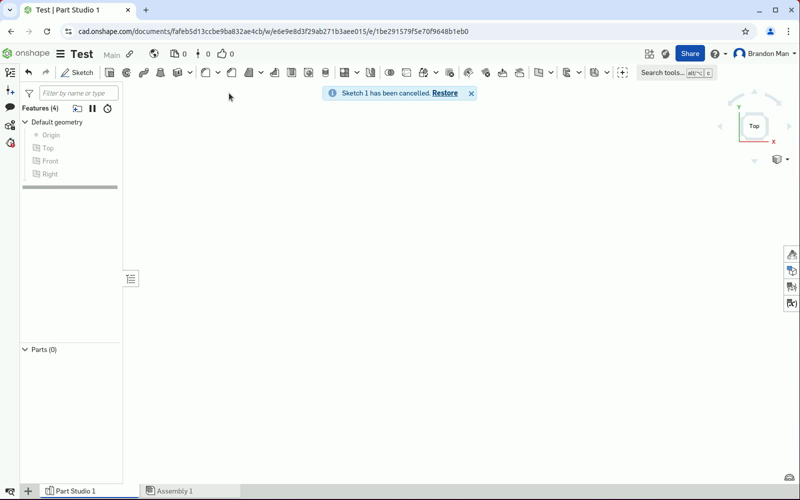
mouse_move(73, 352)
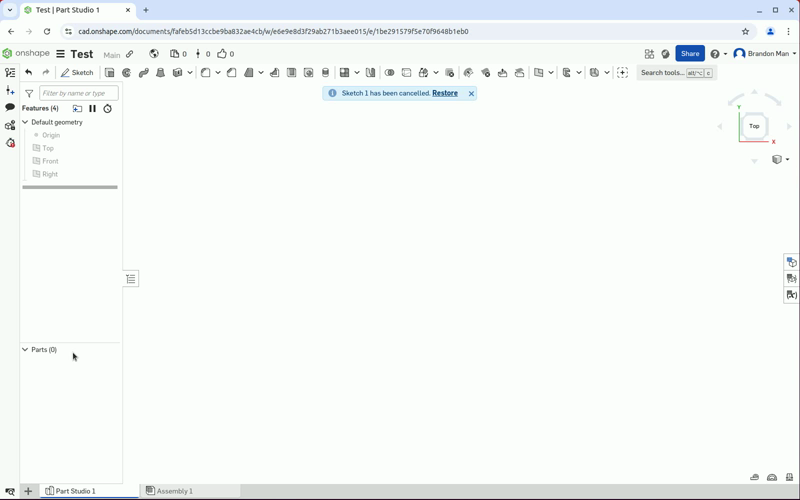
key(y)
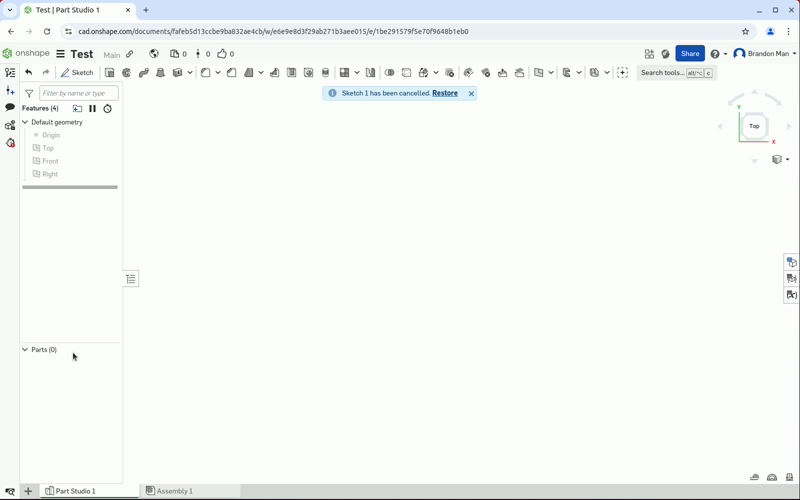
key(shift+p)
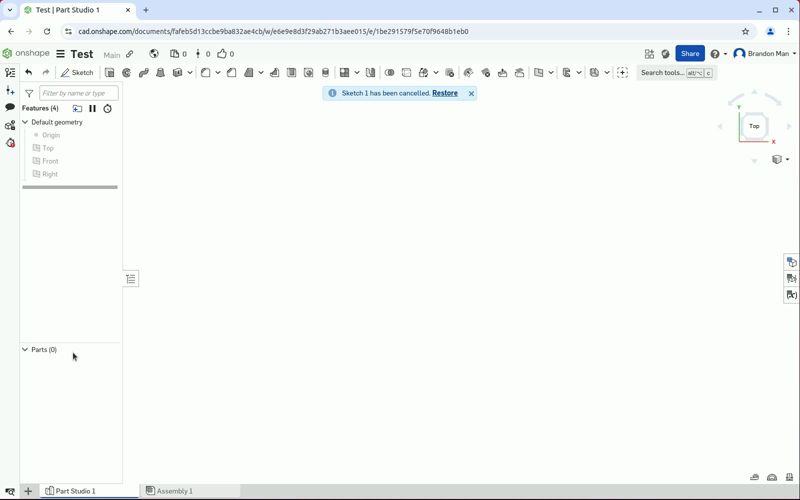
key(space)
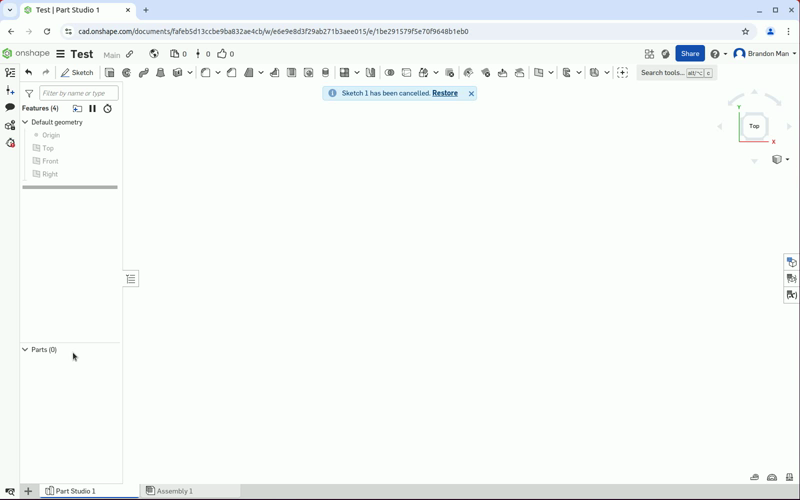
key_down(shift)
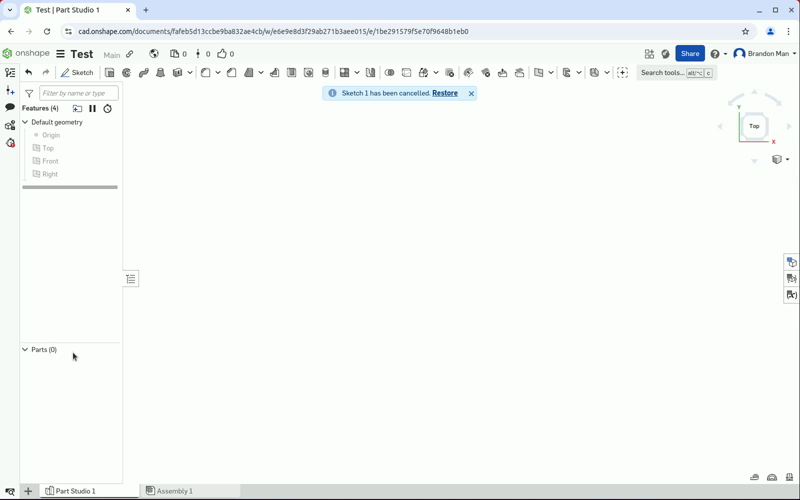
key(up)
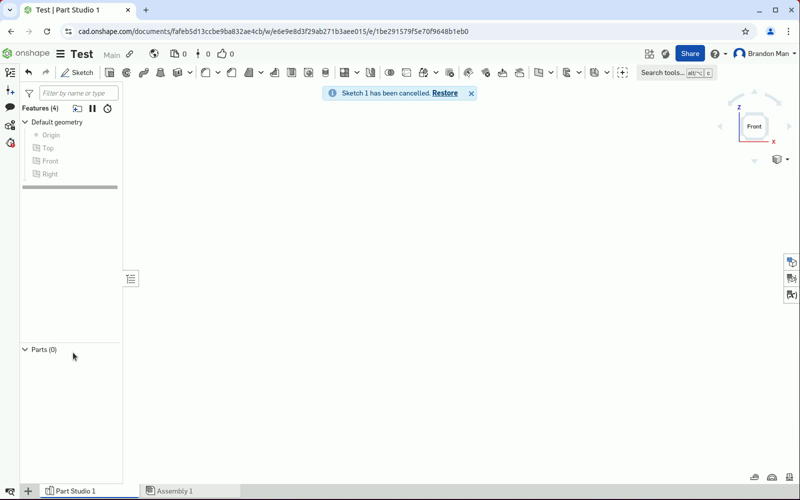
key_up(shift)
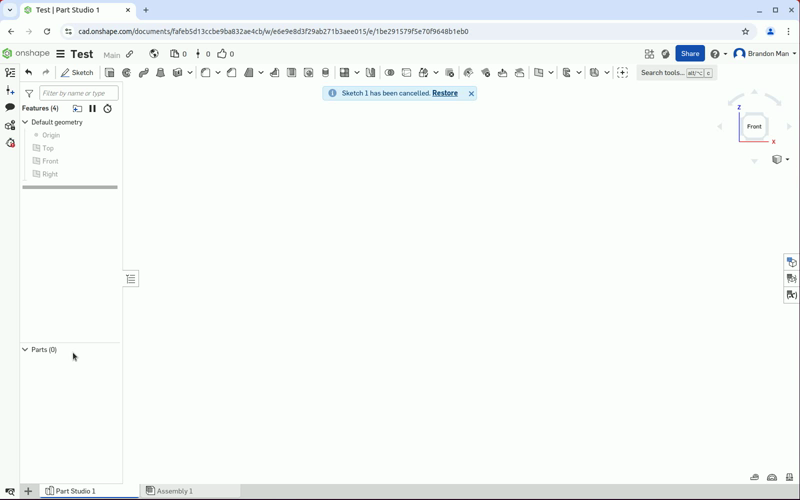
mouse_move(73, 352)
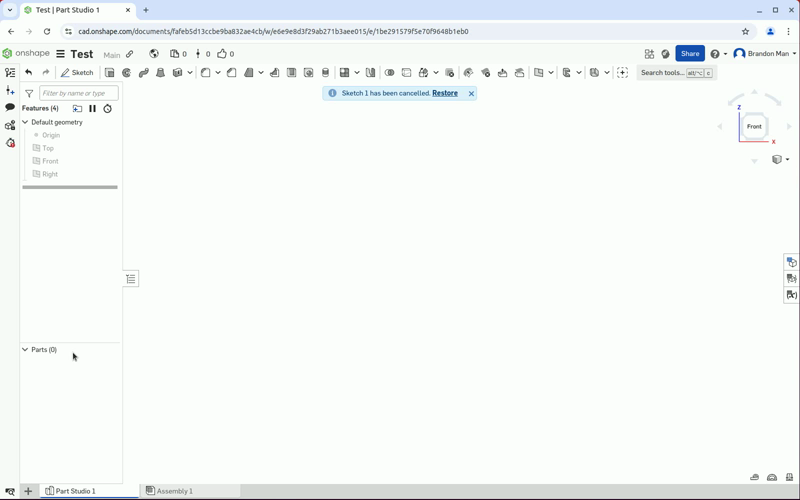
key(shift+y)
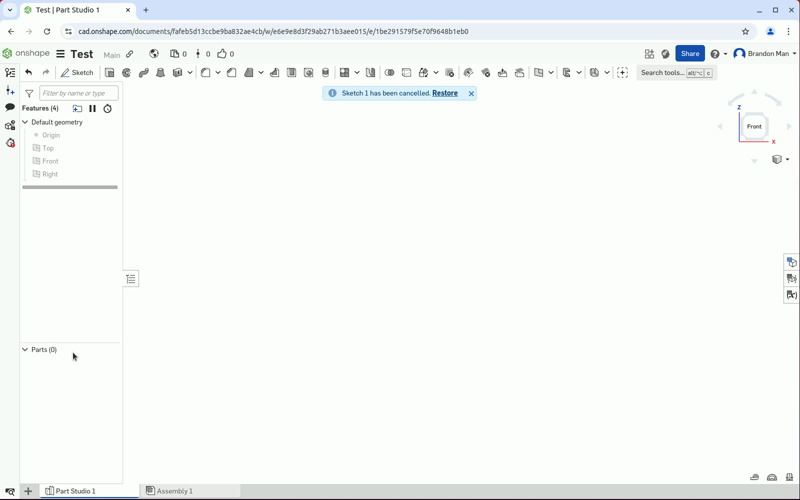
key(shift+s)
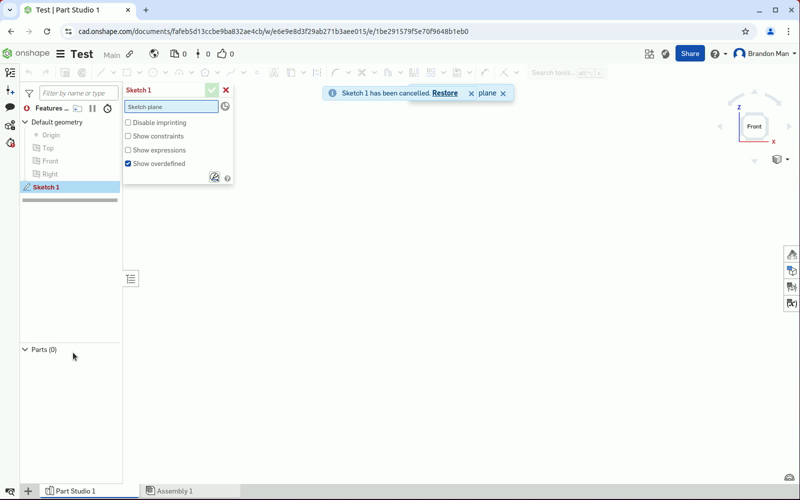
mouse_move(73, 163)
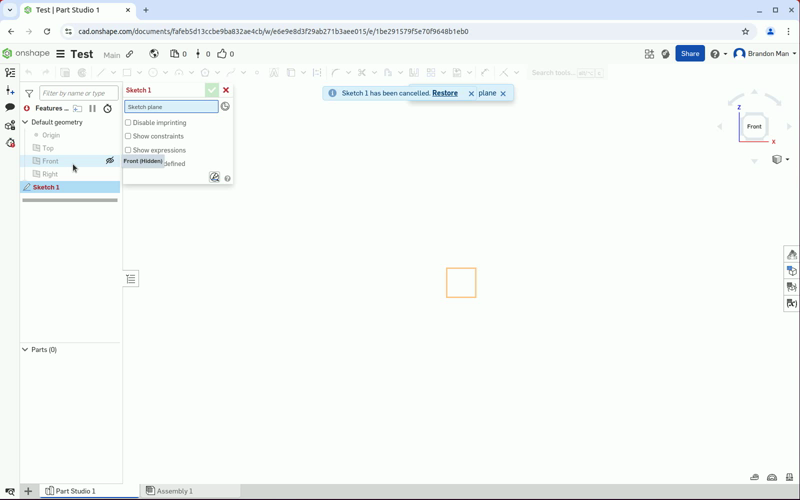
click(73, 163)
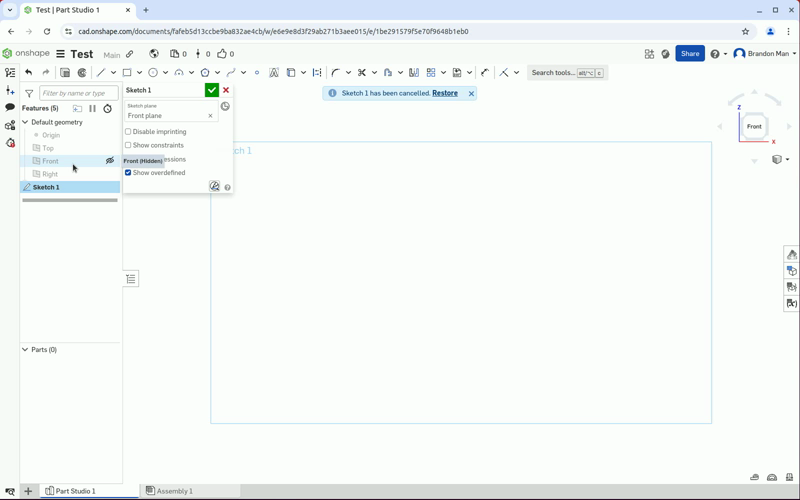
mouse_move(73, 352)
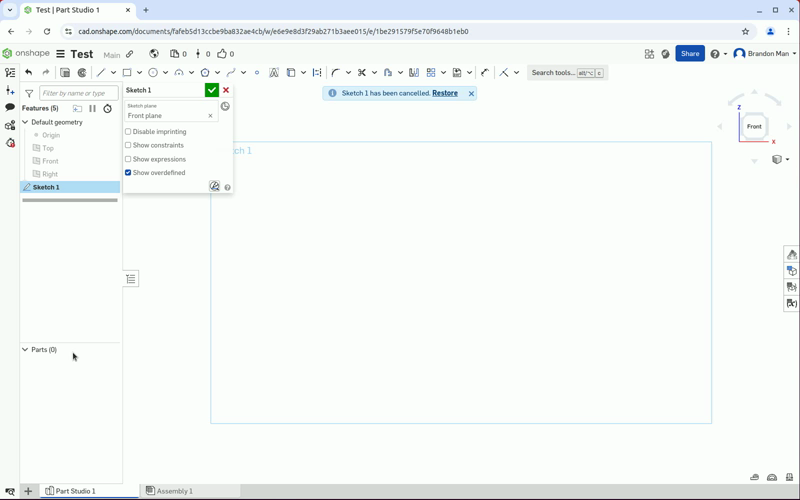
key(y)
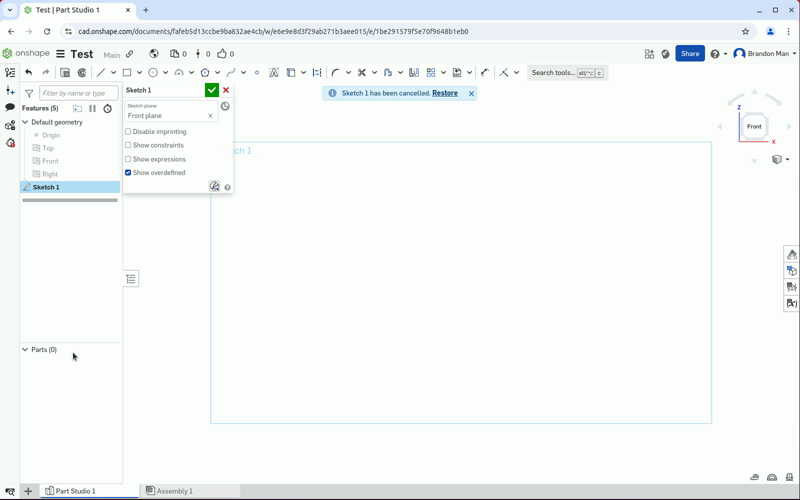
key(l)
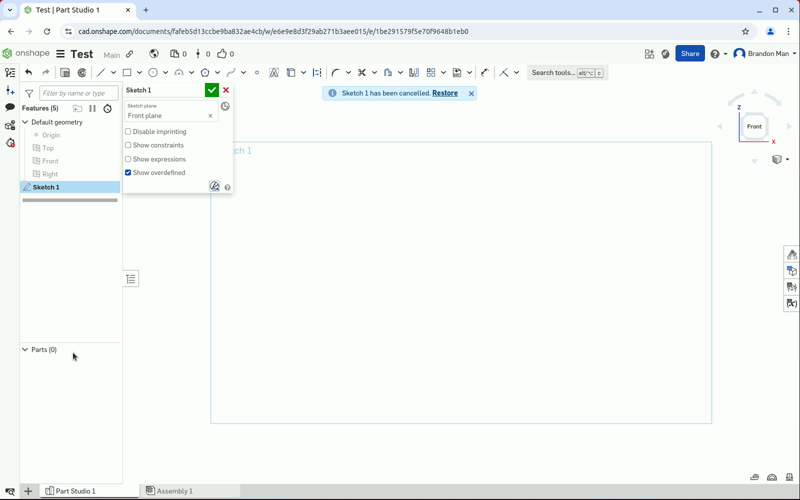
key_down(shift)
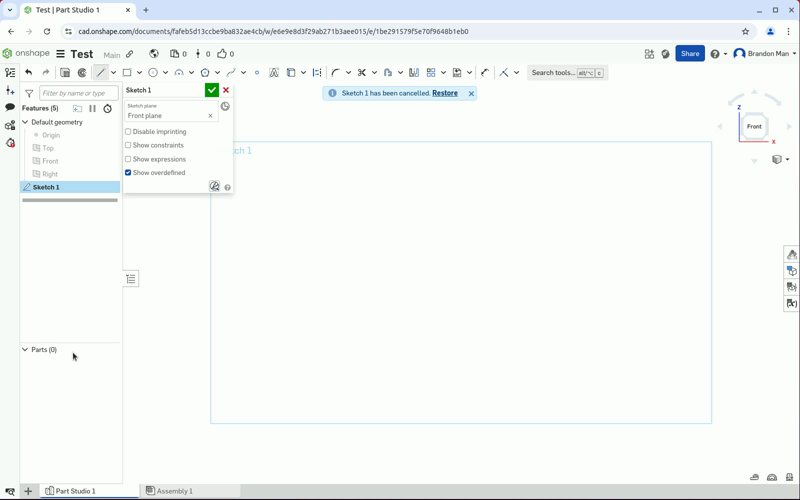
mouse_move(417, 299)
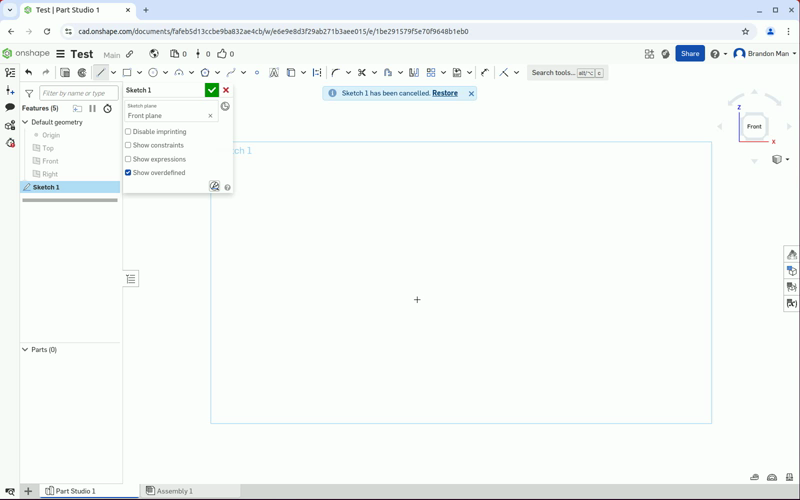
click(417, 299)
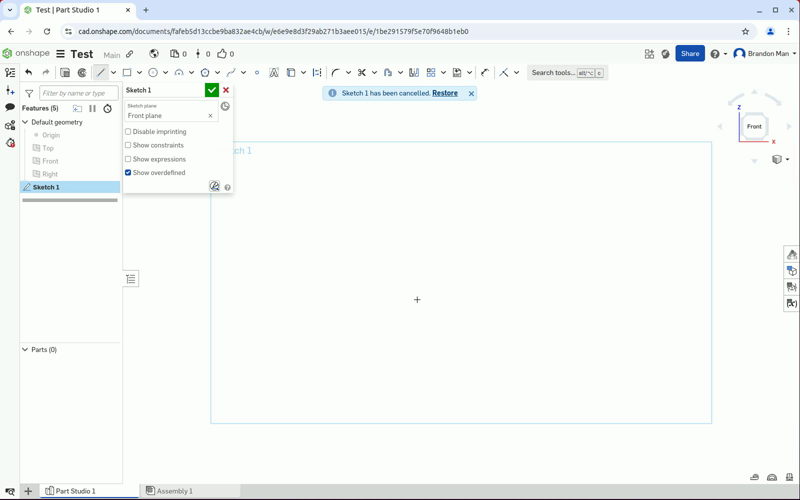
key_up(shift)
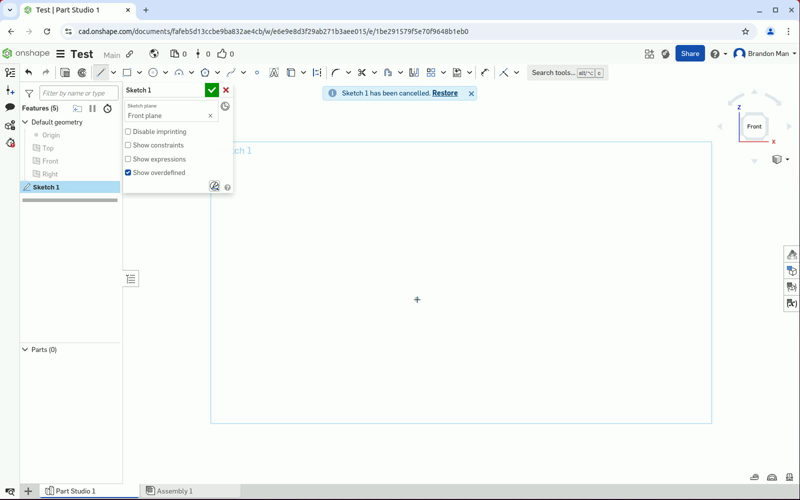
key_down(shift)
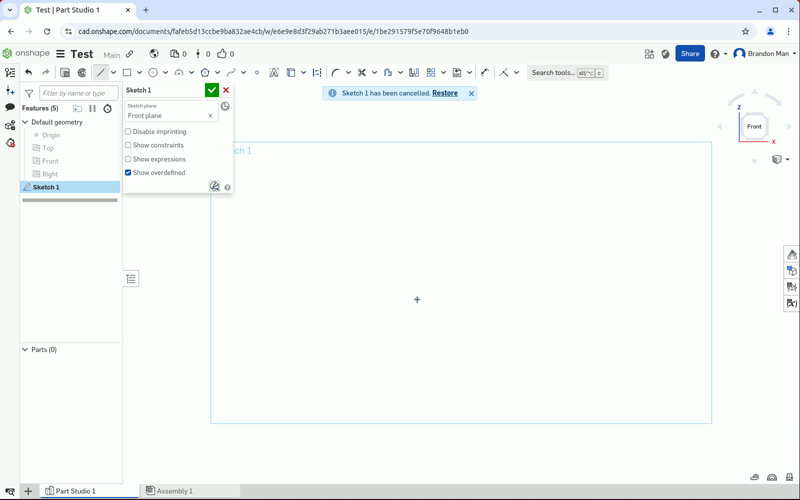
mouse_move(572, 299)
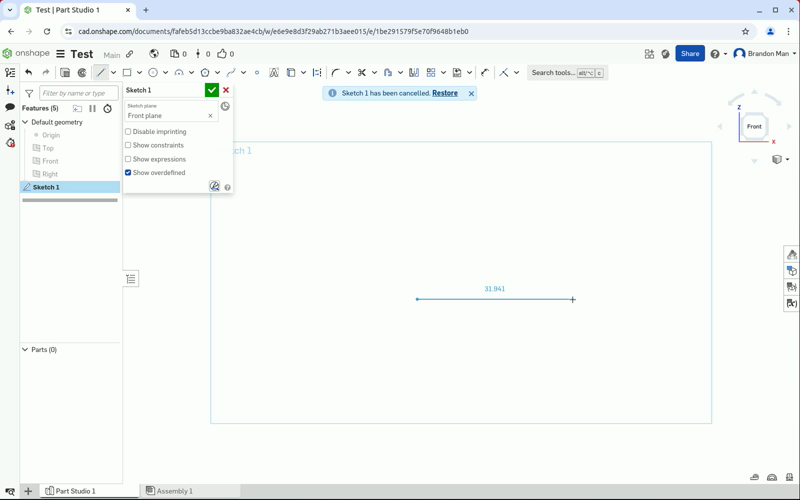
click(572, 299)
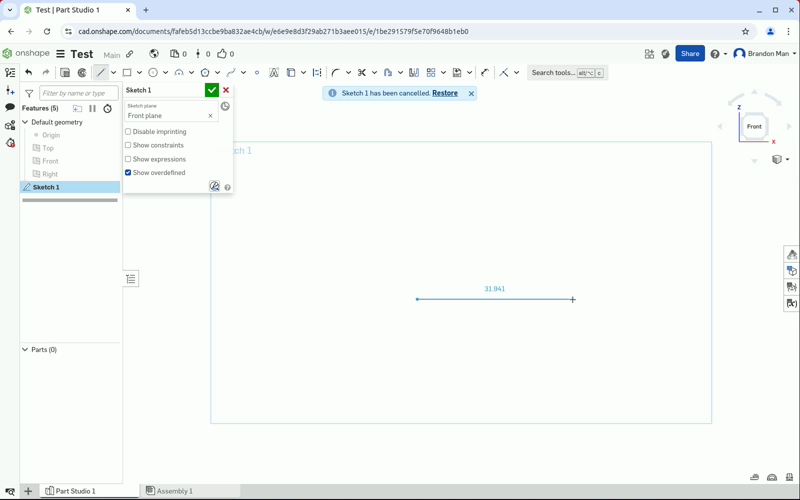
key_up(shift)
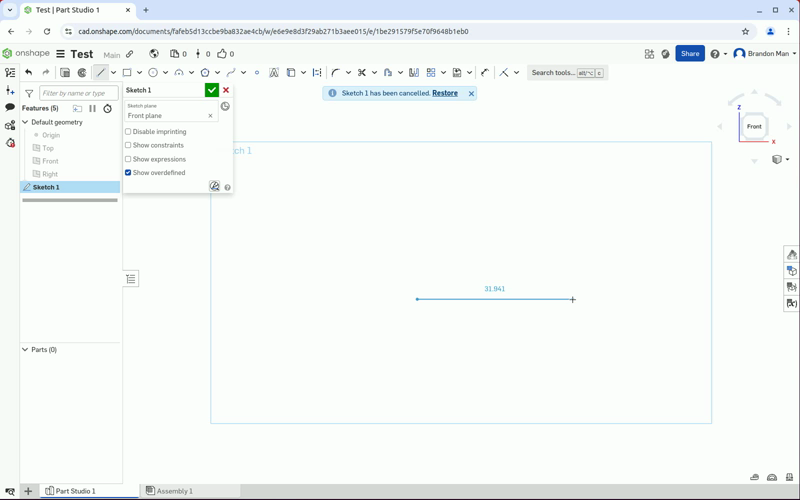
key_down(shift)
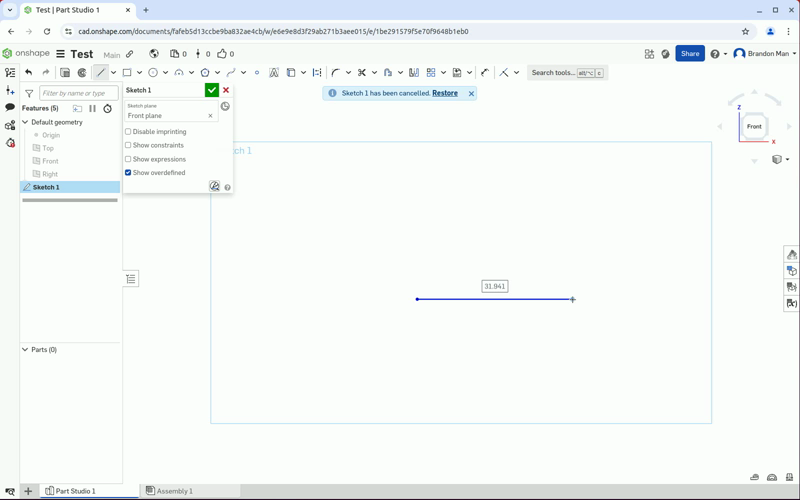
mouse_move(589, 299)
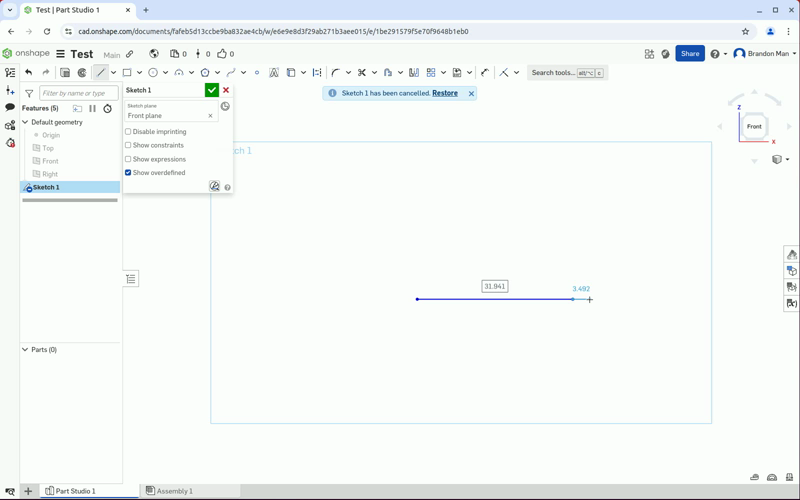
mouse_move(572, 263)
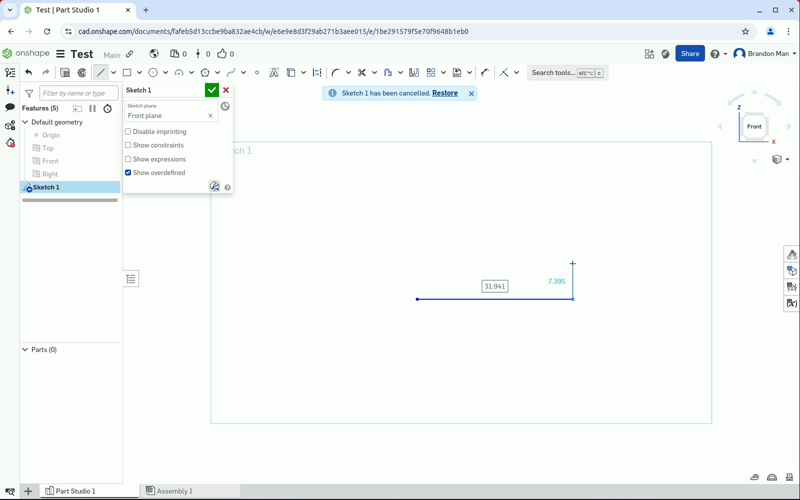
click(572, 263)
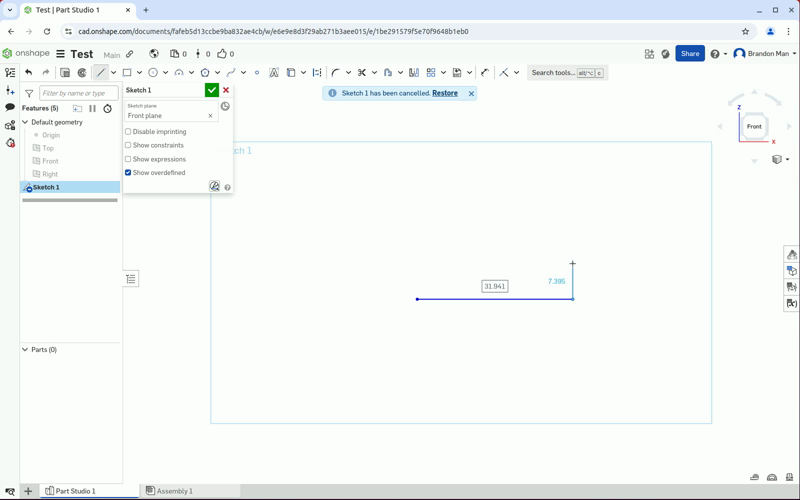
key_up(shift)
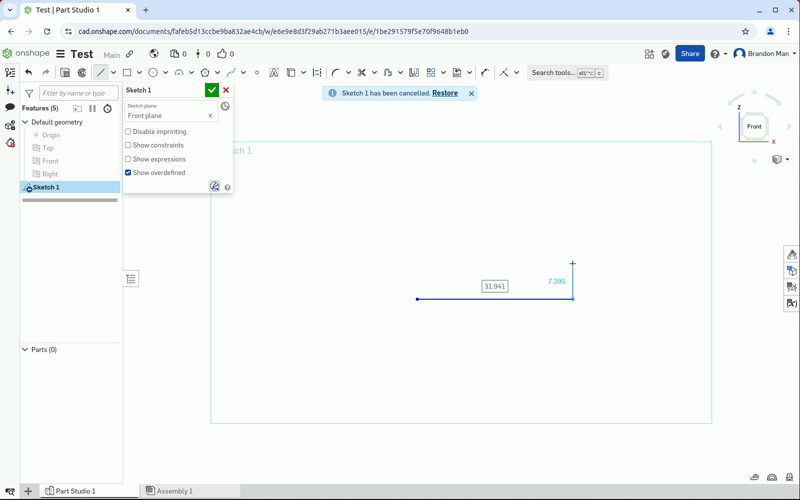
key_down(shift)
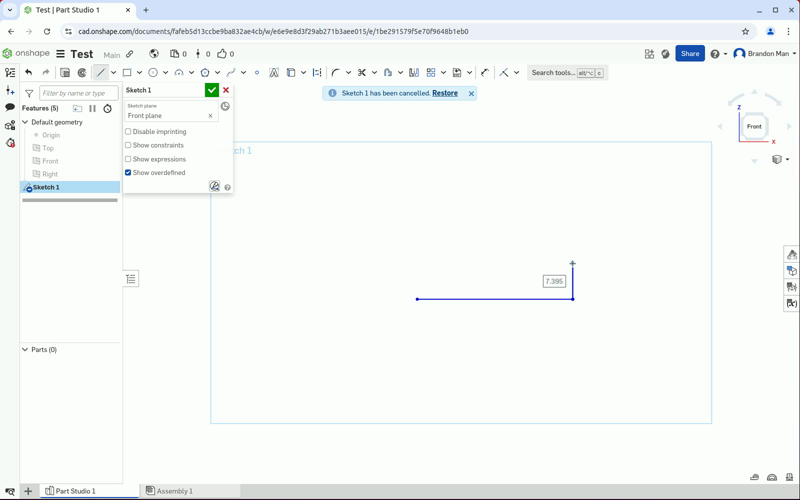
mouse_move(417, 263)
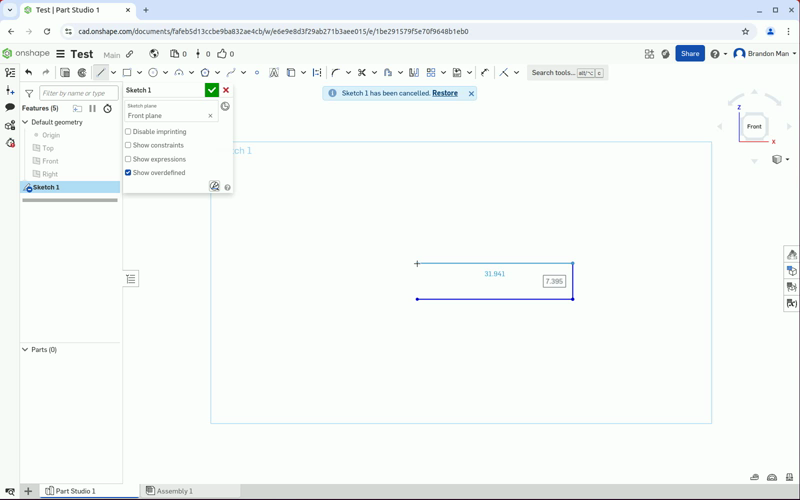
click(417, 263)
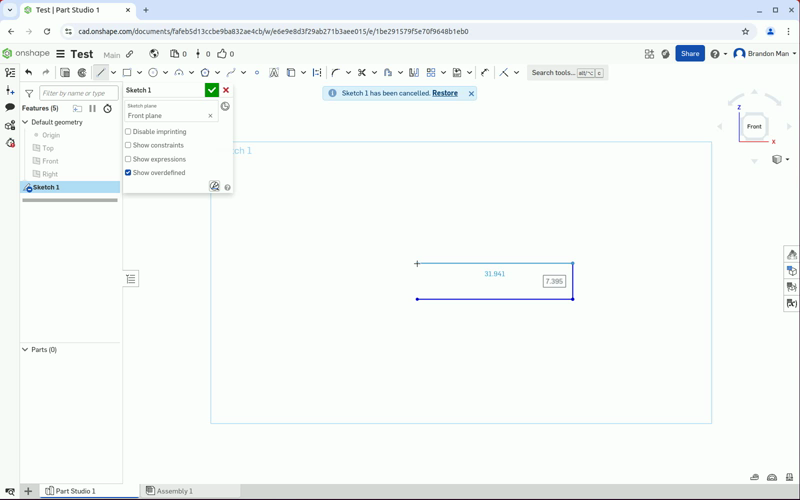
key_up(shift)
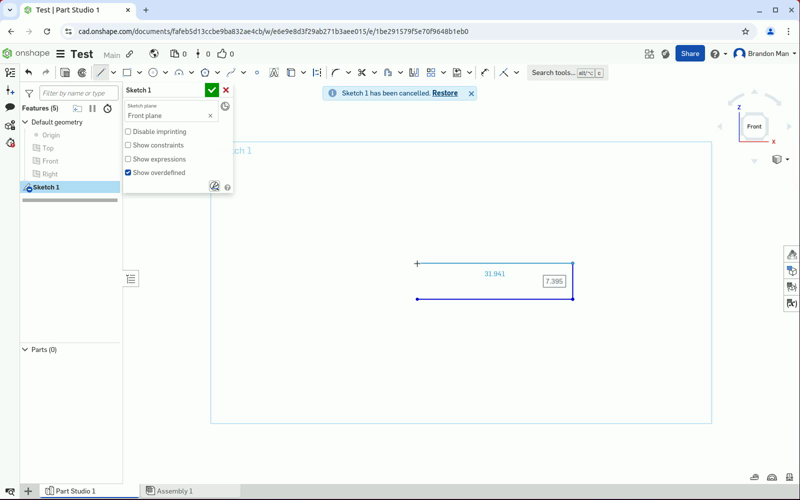
mouse_move(447, 263)
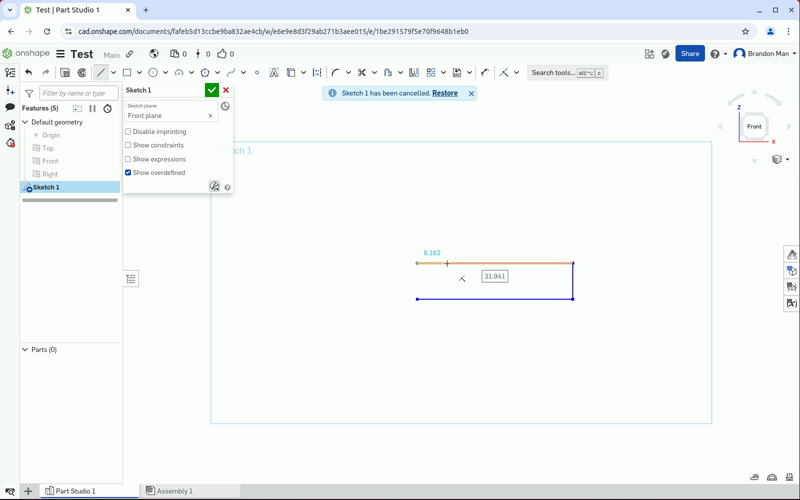
key_down(shift)
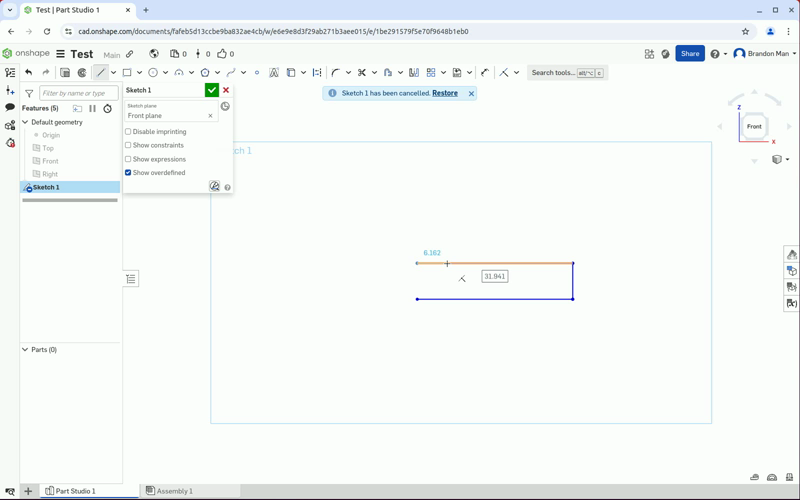
mouse_move(417, 299)
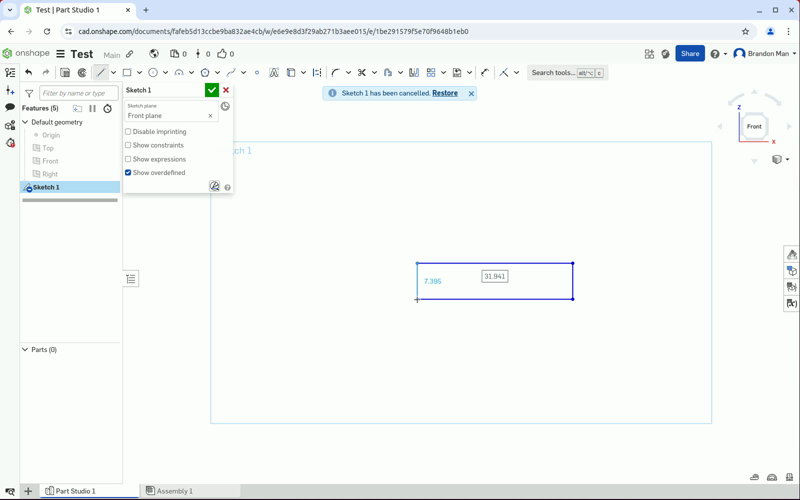
key_up(shift)
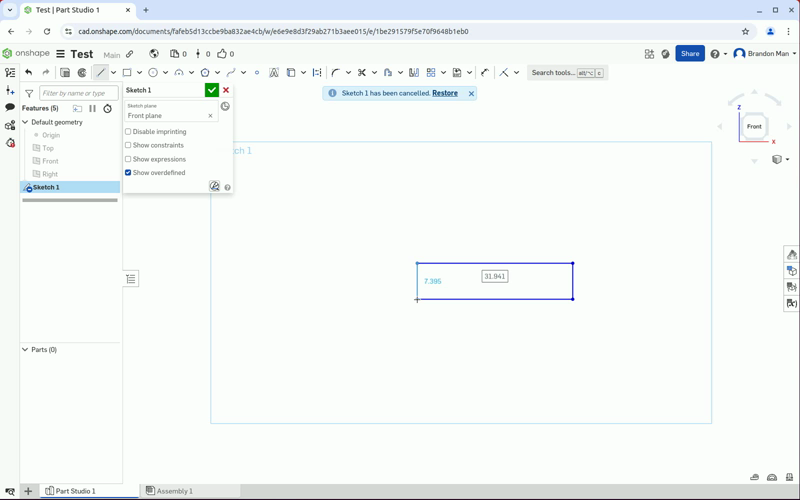
click(417, 299)
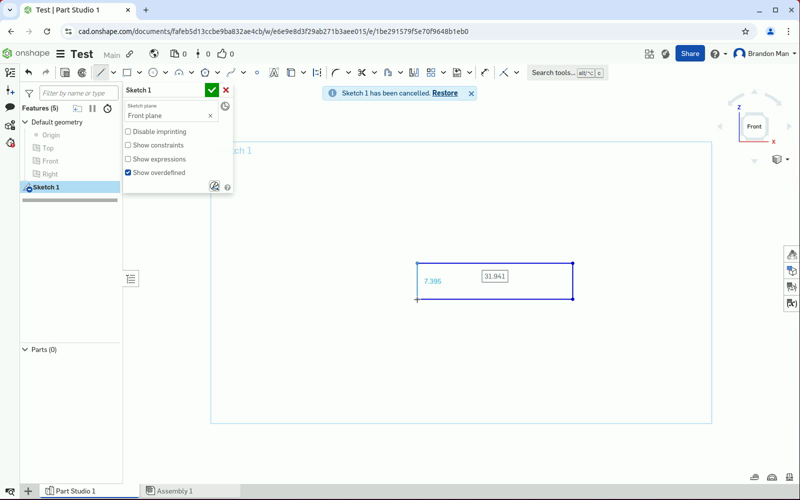
key(esc)
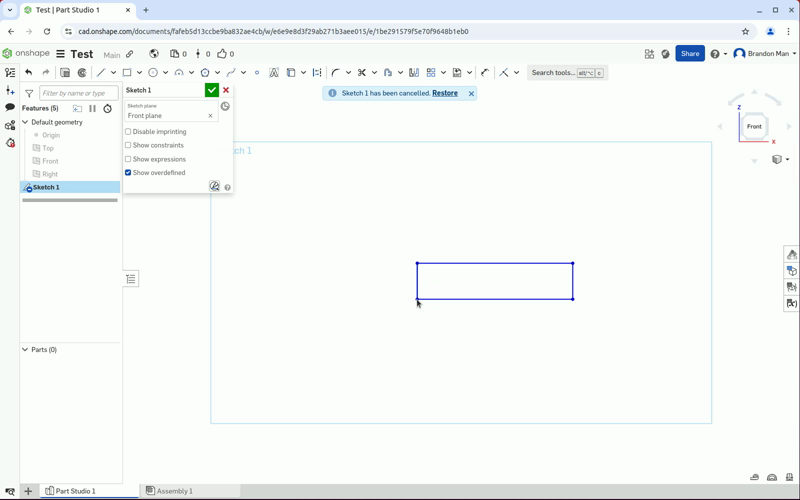
mouse_move(469, 289)
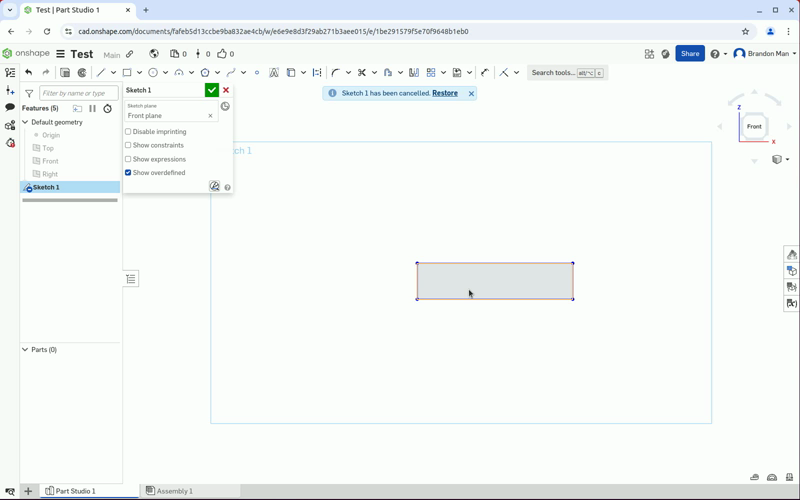
click(469, 289)
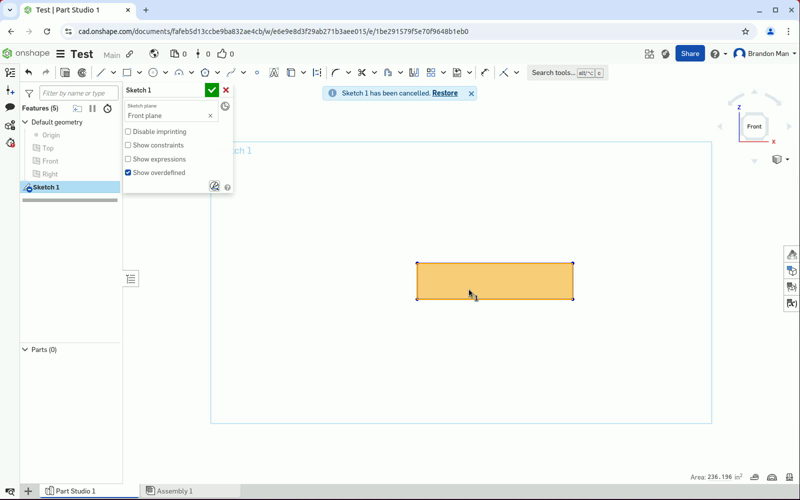
mouse_move(73, 352)
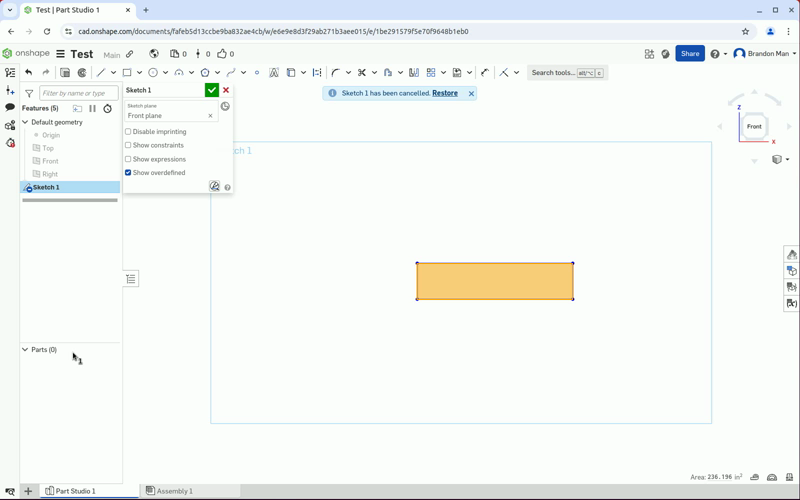
key(shift+y)
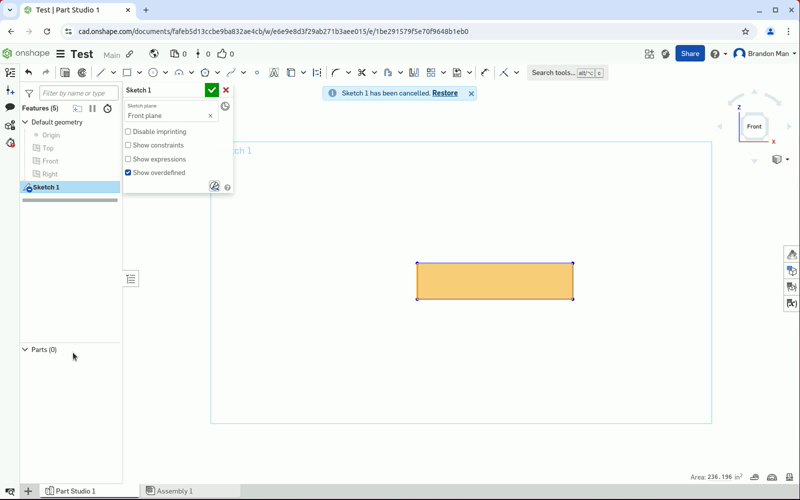
key(shift+e)
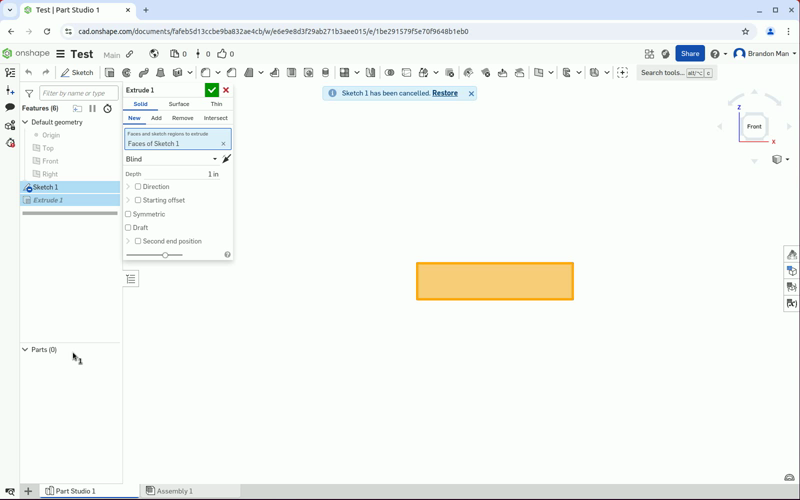
mouse_move(143, 106)
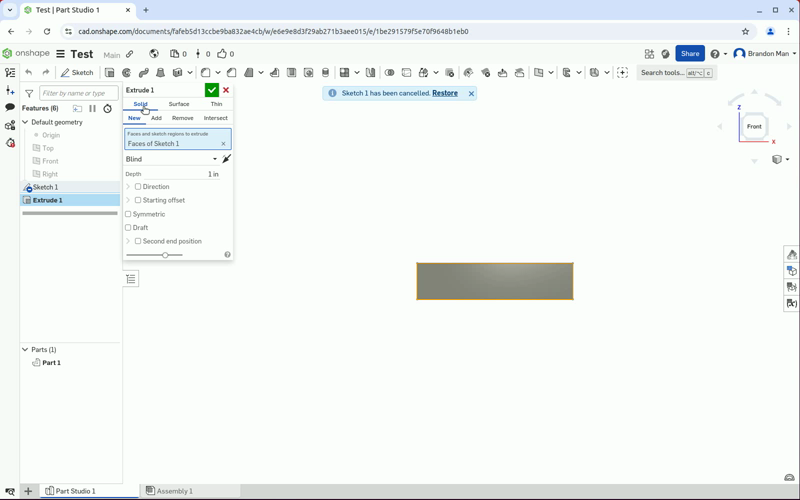
click(143, 106)
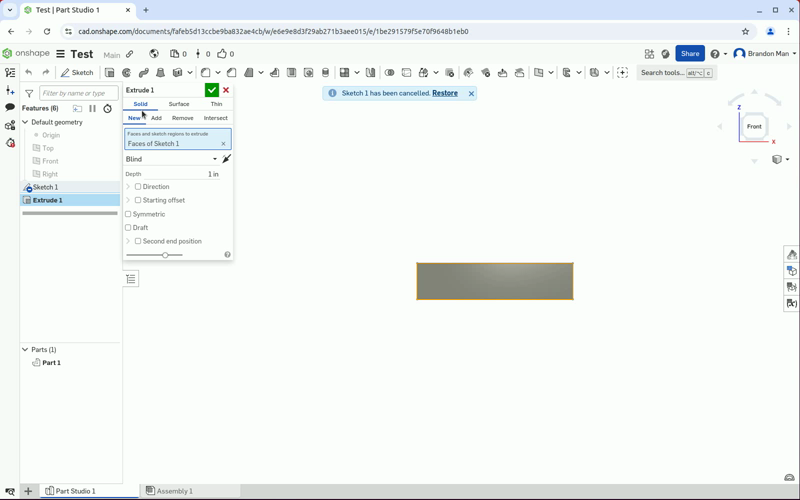
mouse_move(137, 120)
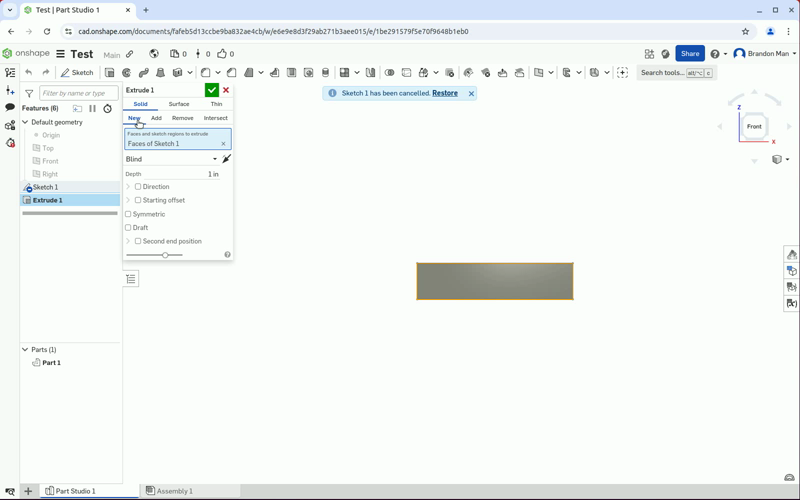
click(137, 120)
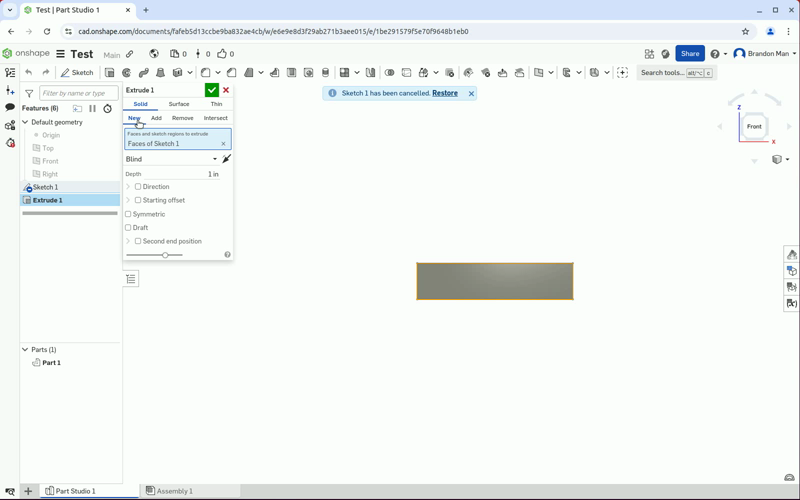
key(tab, 4)
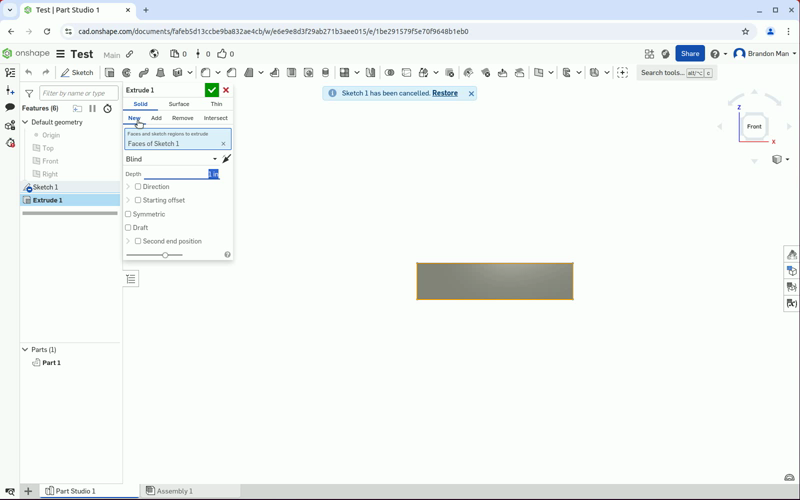
text(4.333)
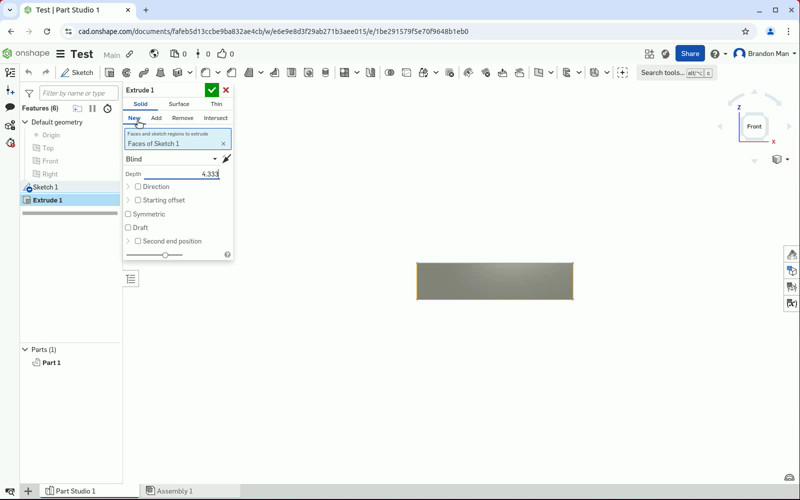
key(enter)
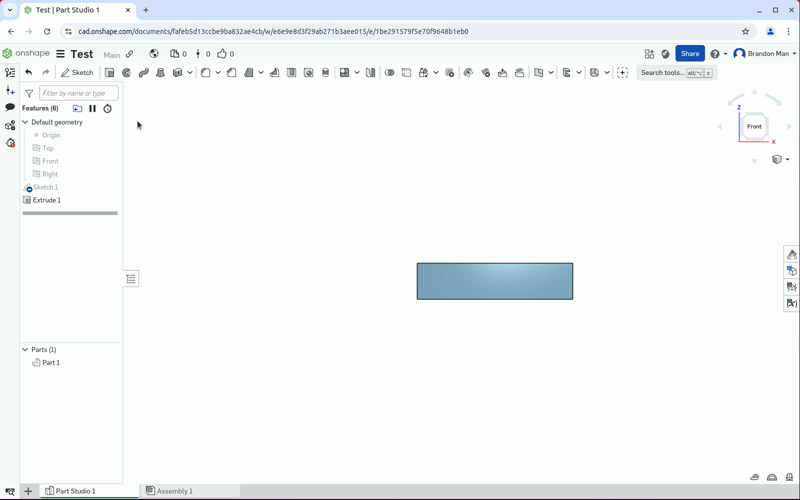
key(shift+h)
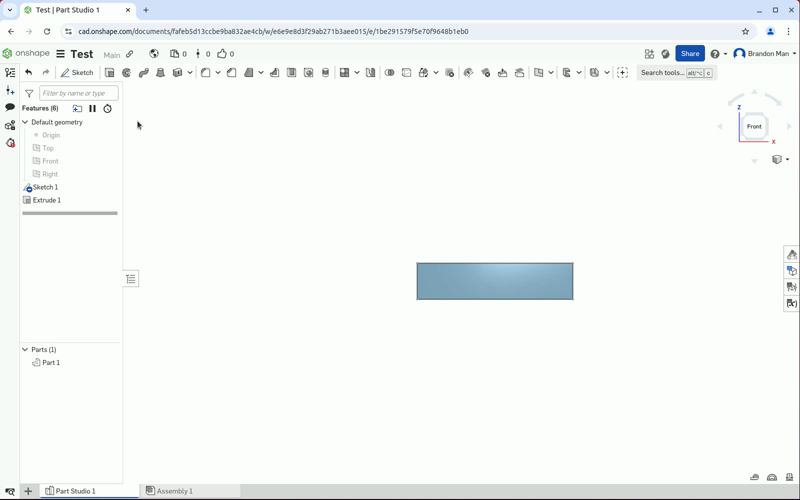
key(shift+h)
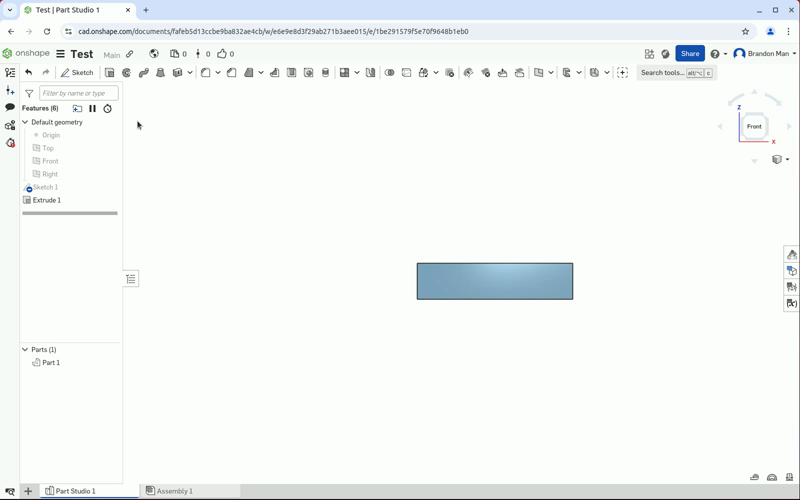
mouse_move(73, 189)
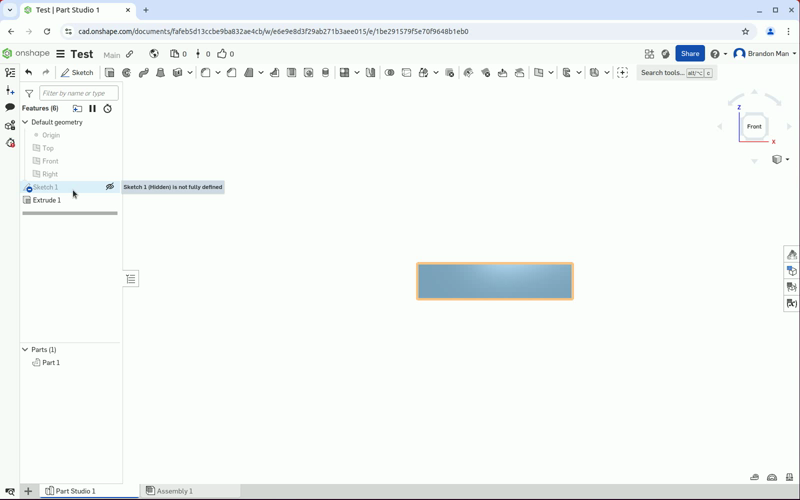
click(73, 189)
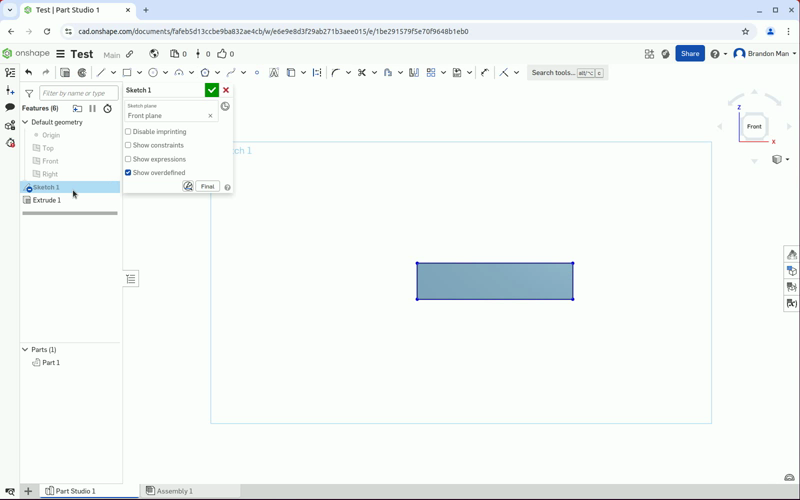
mouse_move(229, 92)
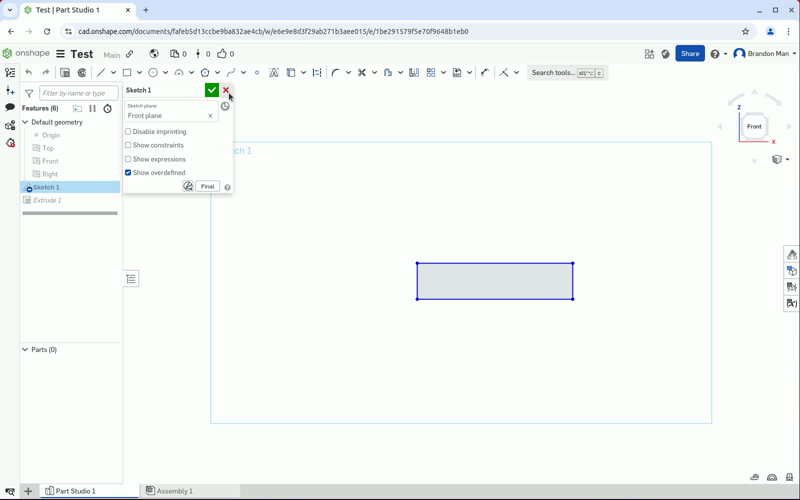
click(229, 92)
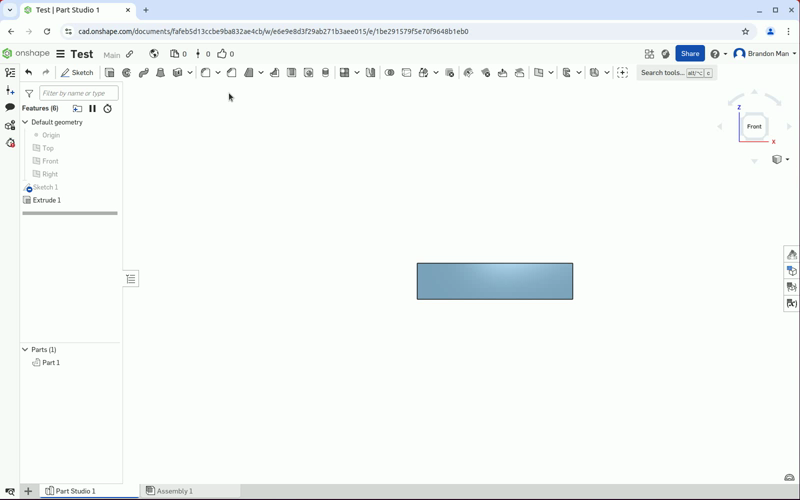
mouse_move(73, 352)
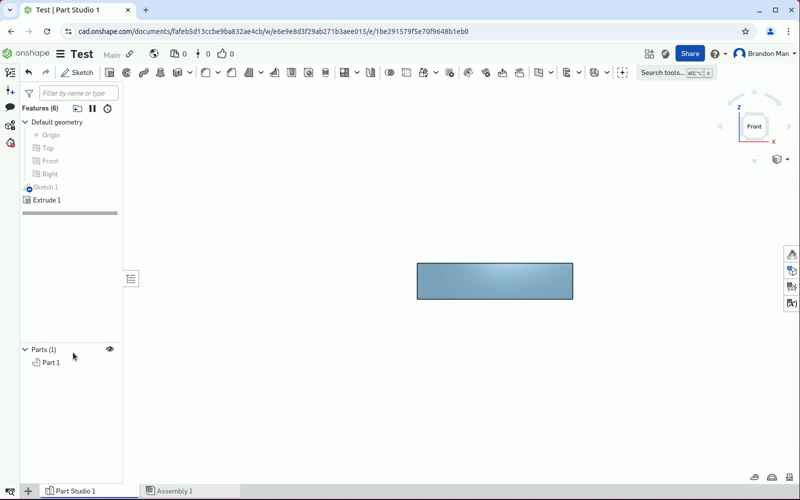
key(y)
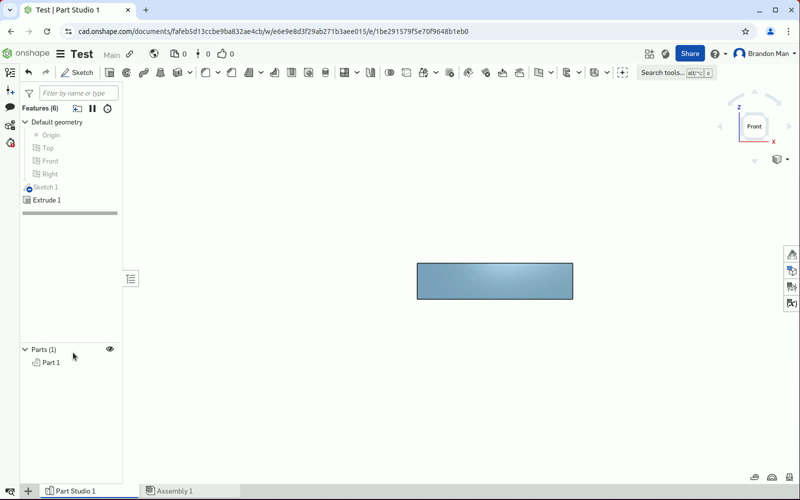
key(shift+p)
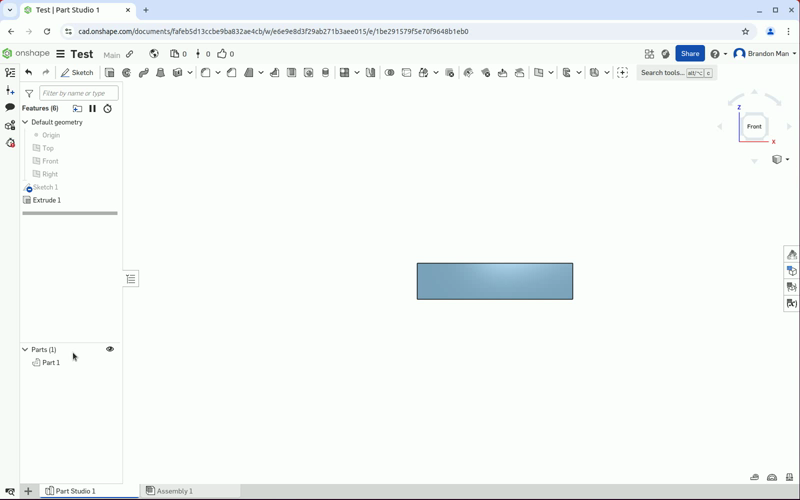
key(space)
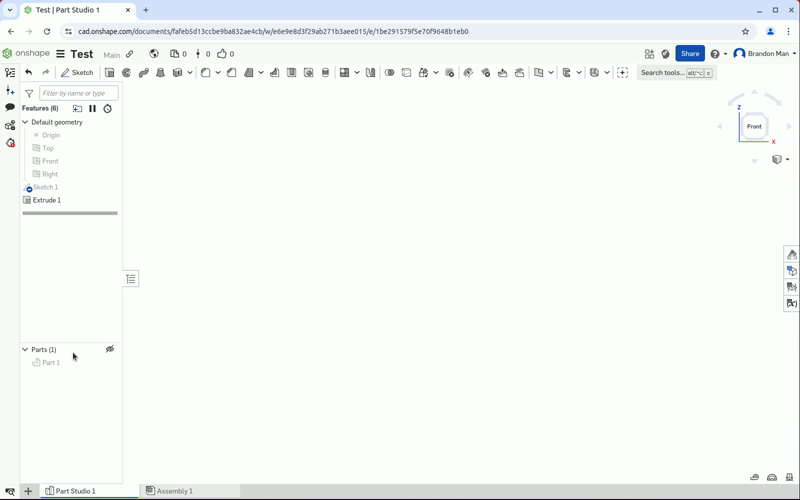
key_down(shift)
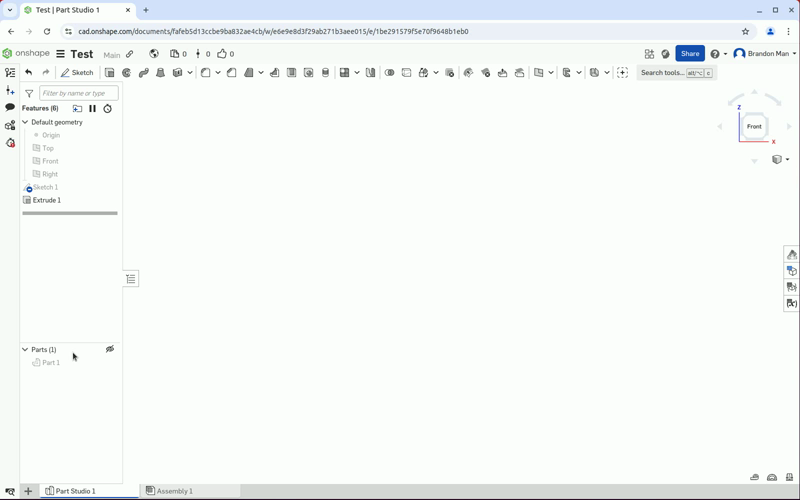
key(left)
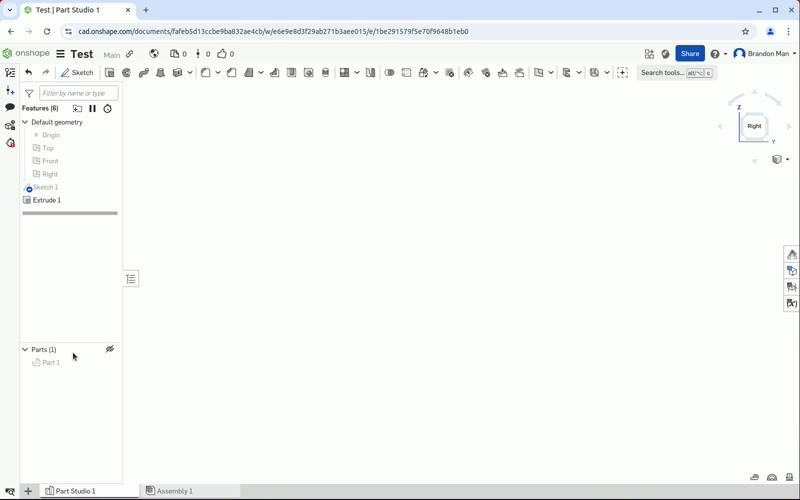
key_up(shift)
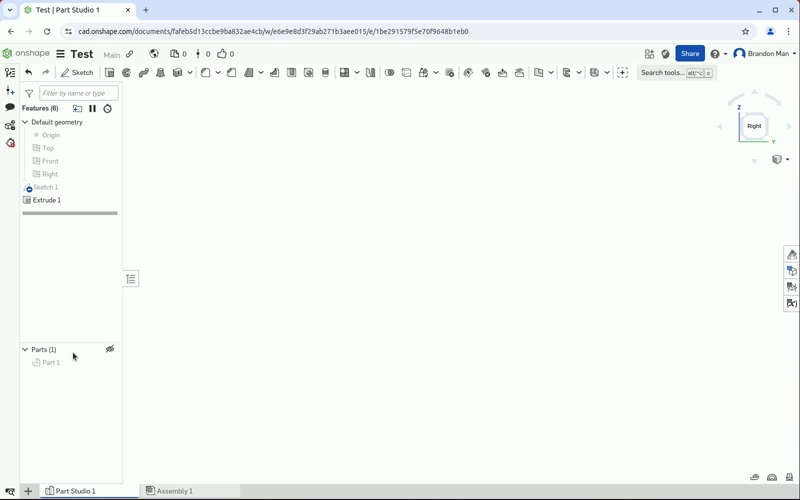
mouse_move(73, 352)
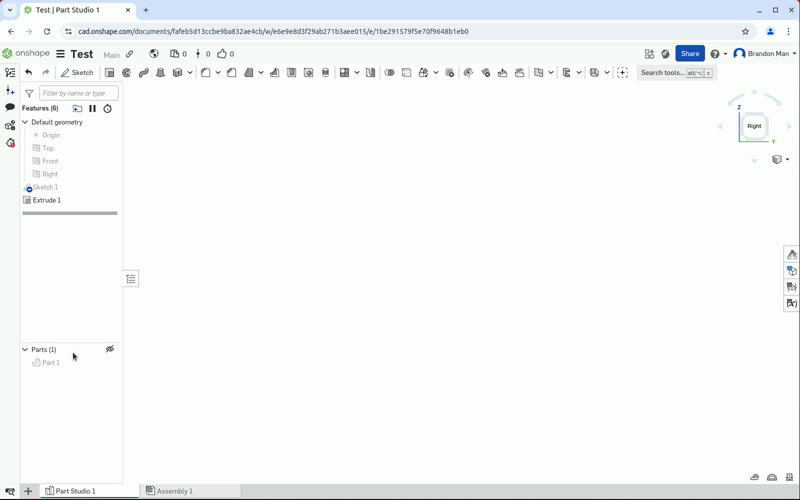
key(shift+y)
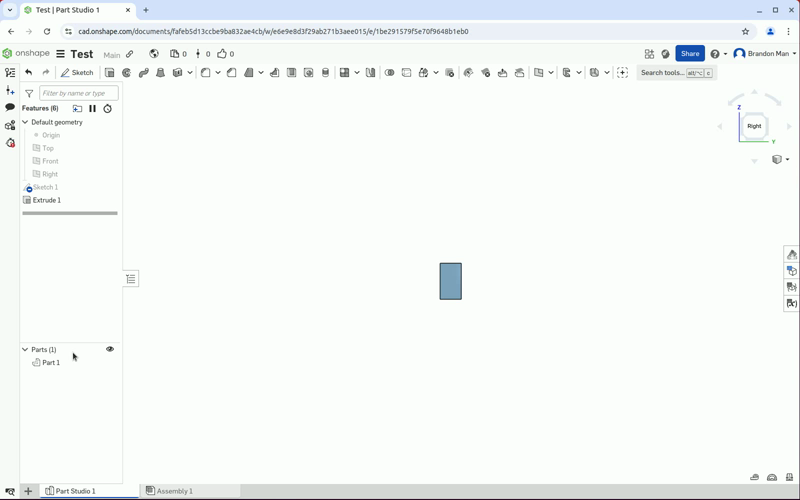
mouse_move(541, 75)
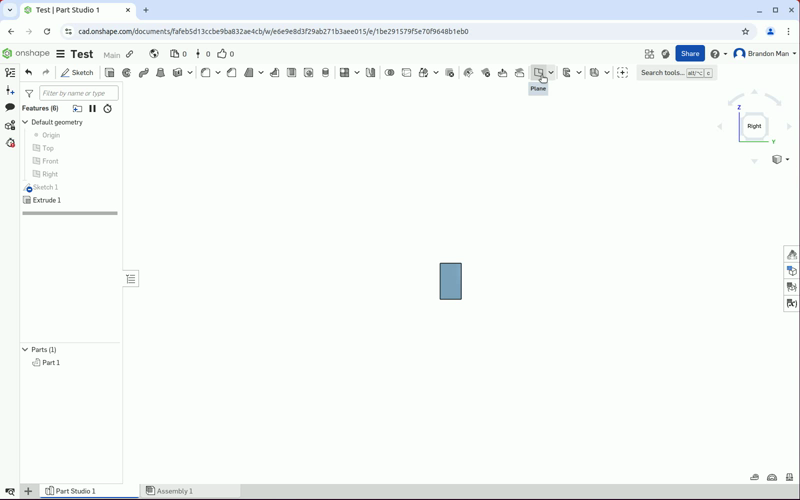
click(541, 75)
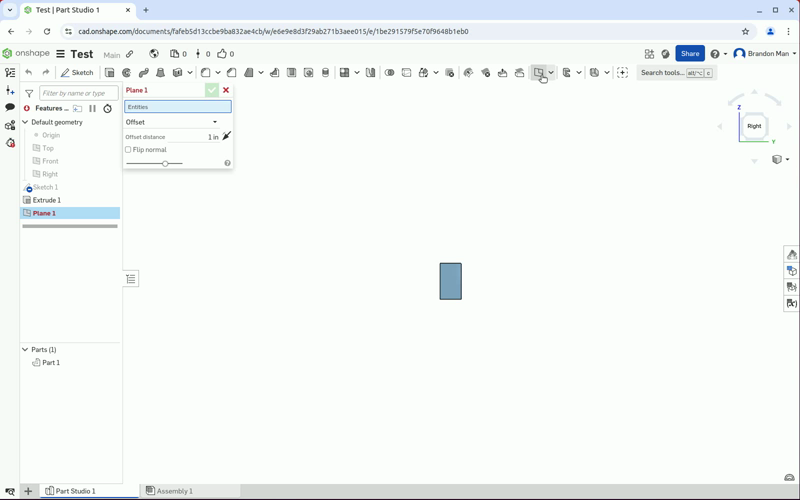
mouse_move(73, 176)
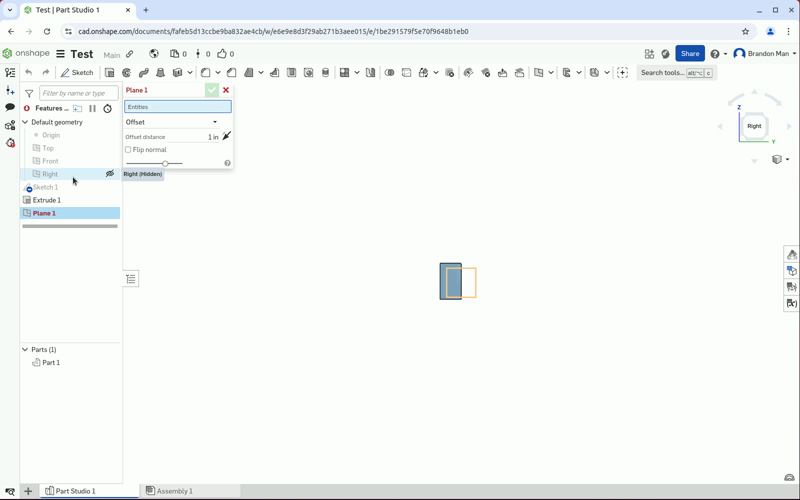
click(73, 176)
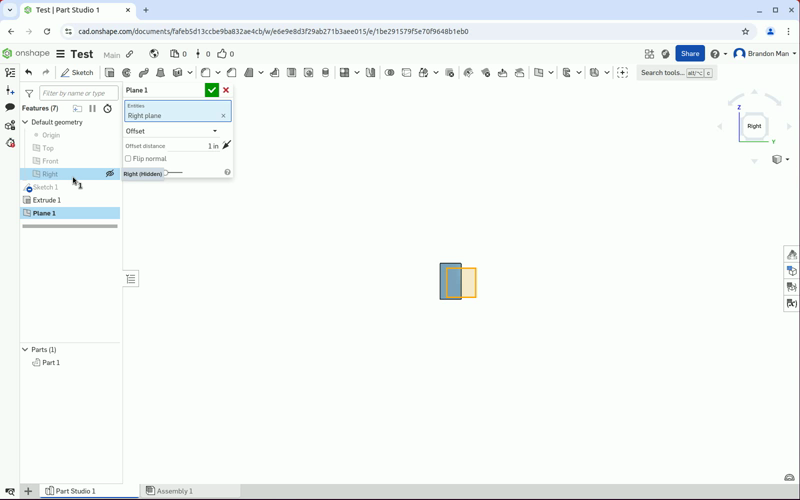
key(tab, 2)
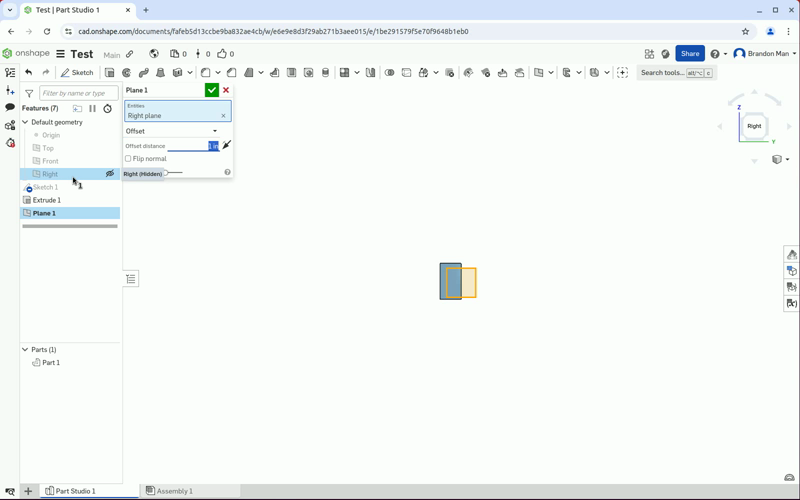
text(8.904)
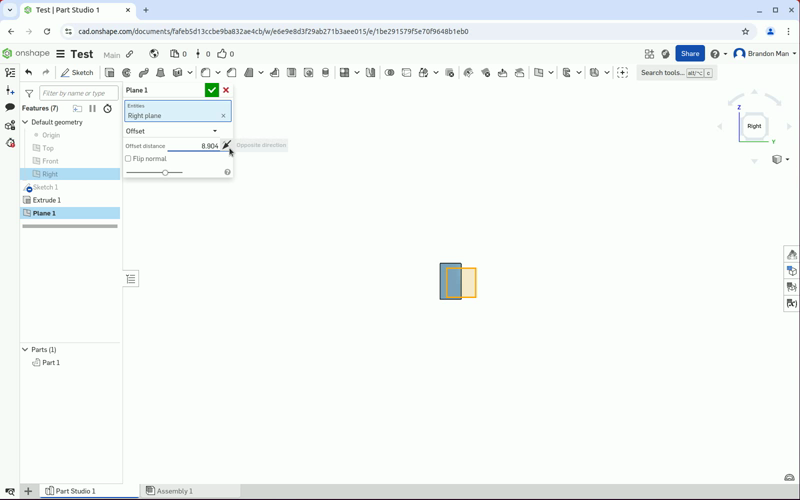
mouse_move(229, 147)
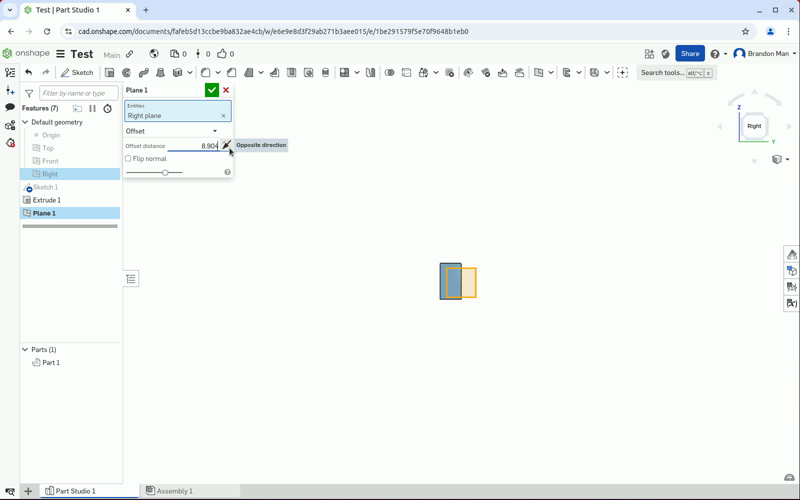
click(229, 147)
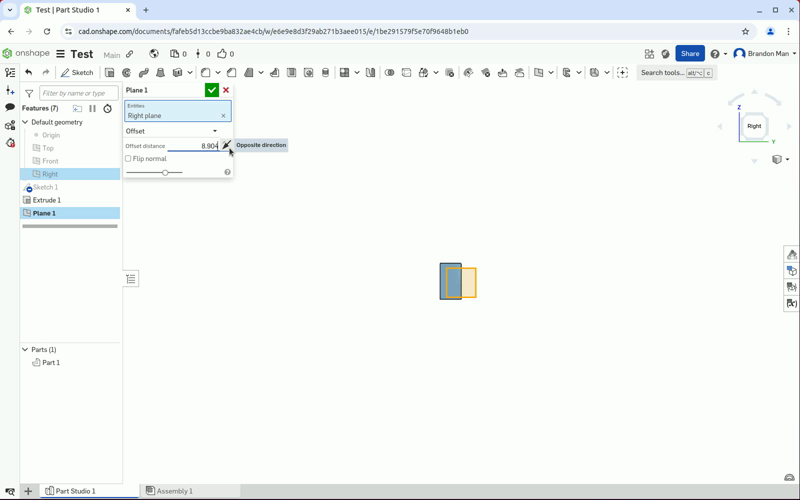
key(enter, 2)
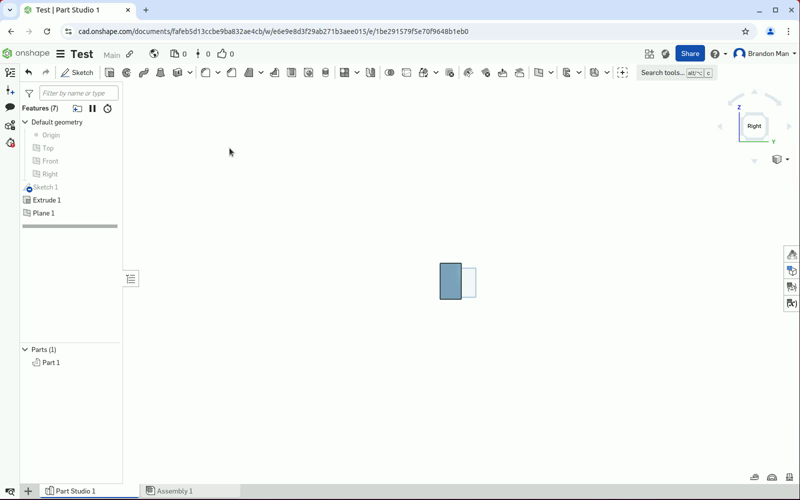
key(shift+s)
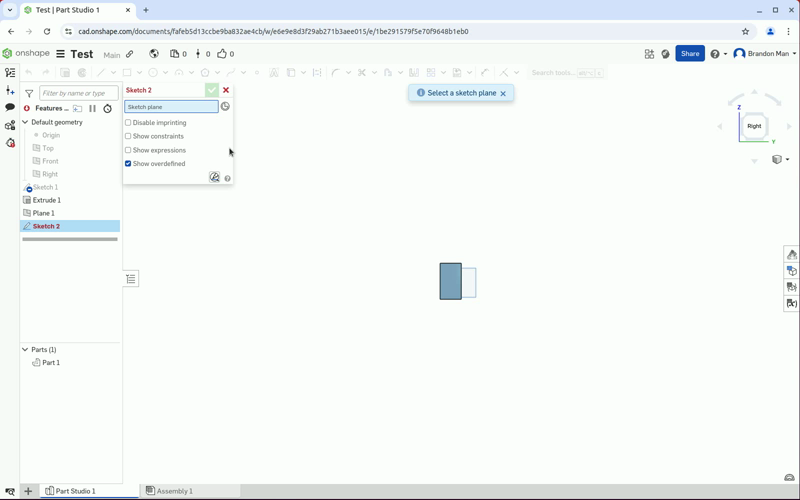
mouse_move(73, 215)
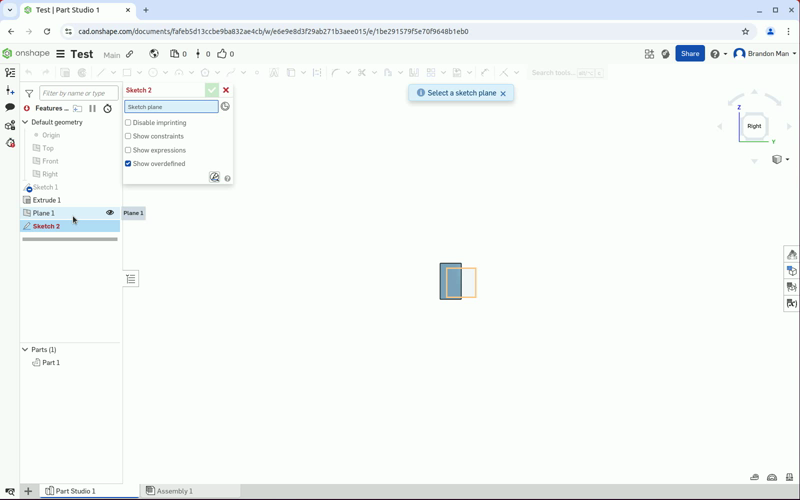
click(73, 215)
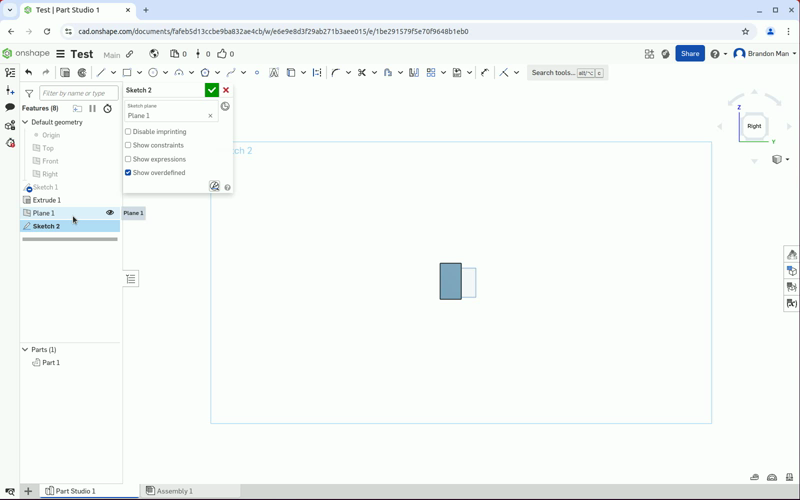
mouse_move(73, 352)
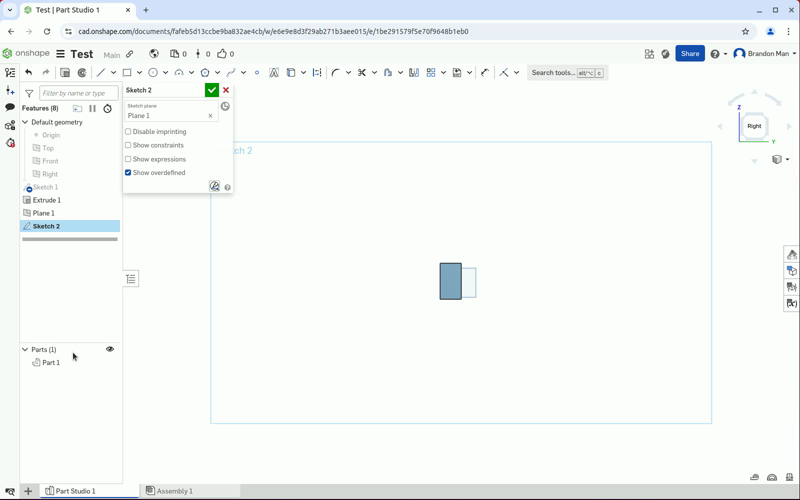
key(y)
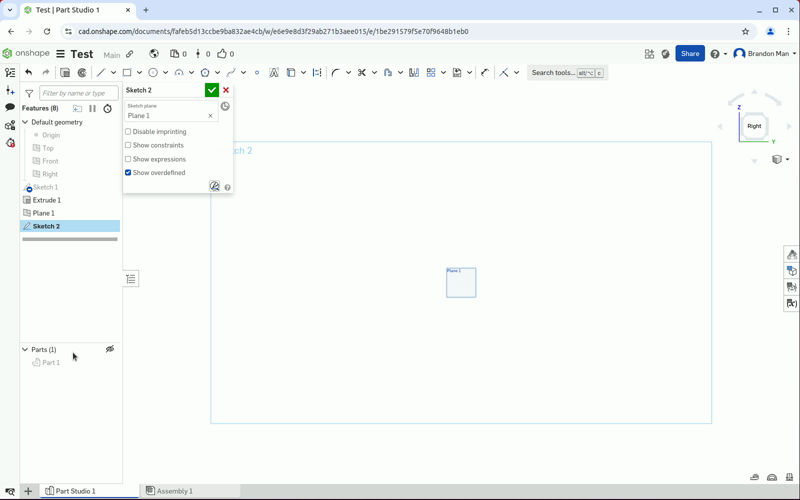
key(c)
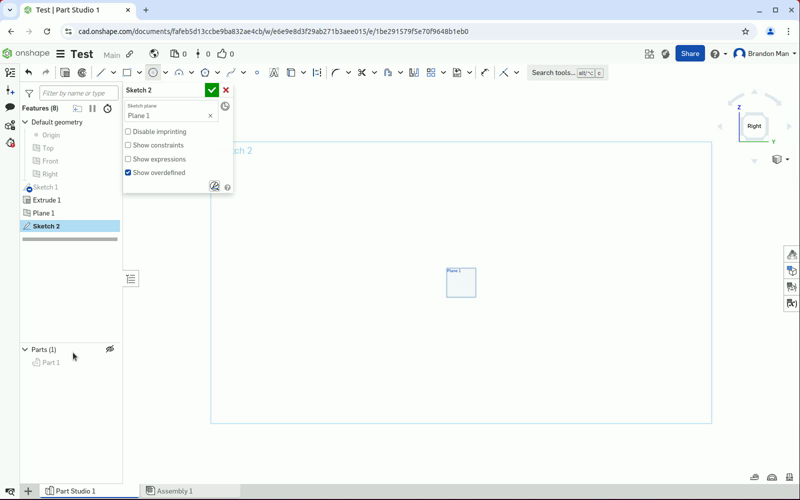
key_down(shift)
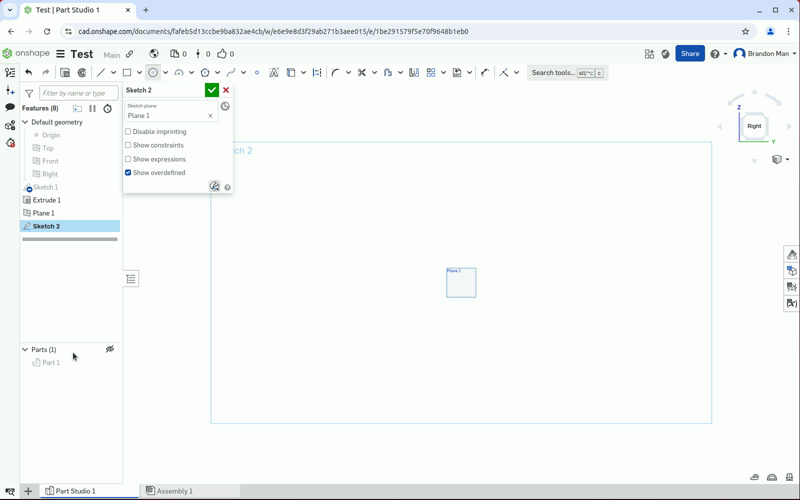
mouse_move(450, 281)
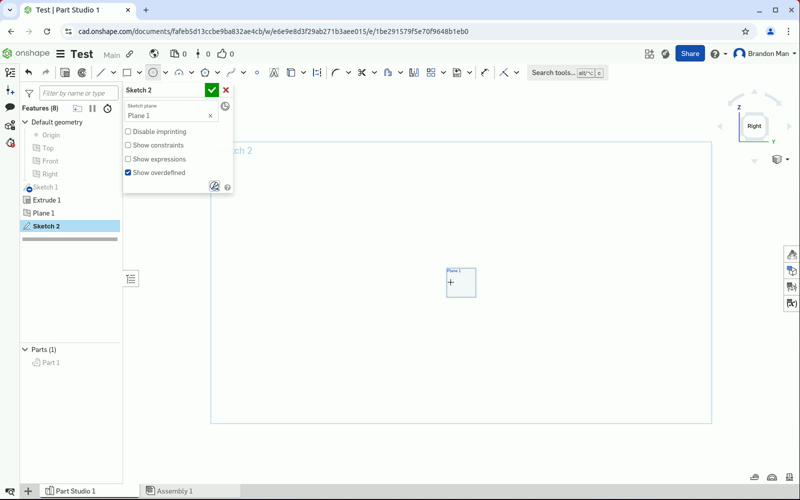
click(450, 281)
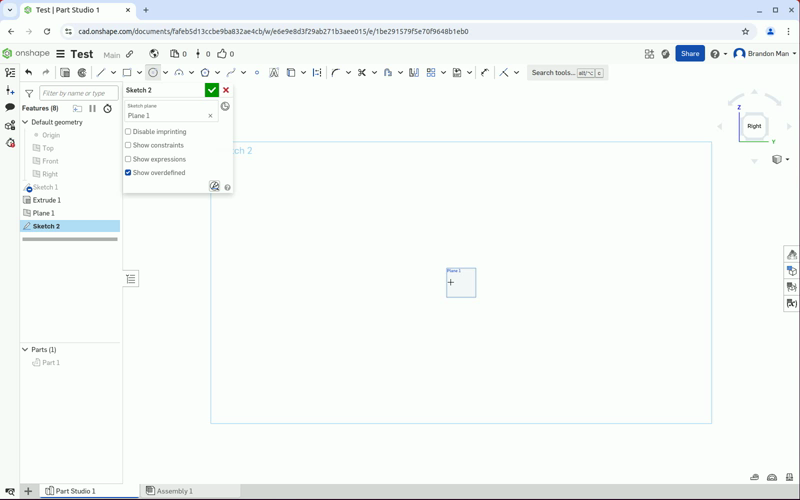
key_up(shift)
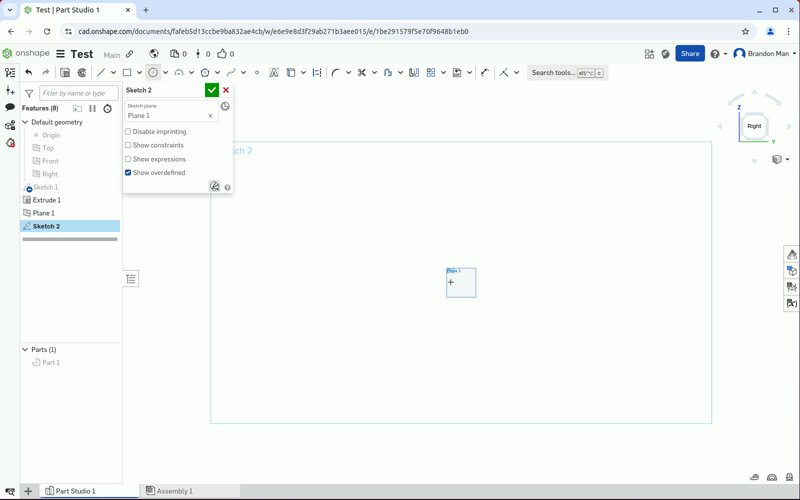
mouse_move(453, 281)
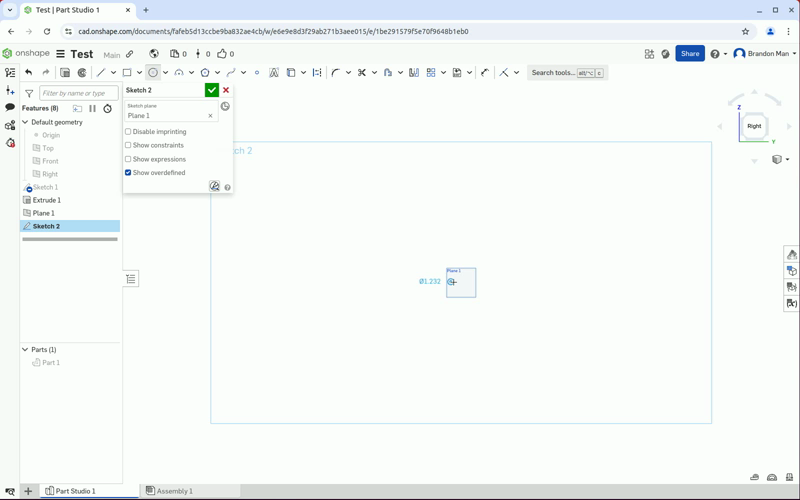
click(453, 281)
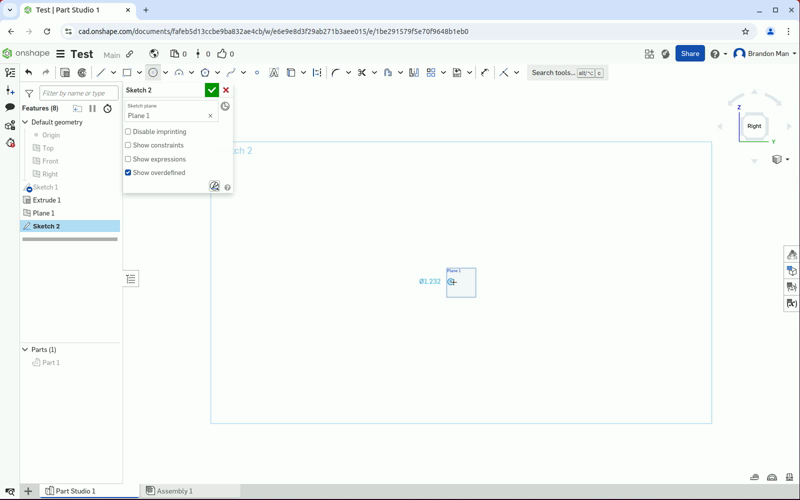
key(esc)
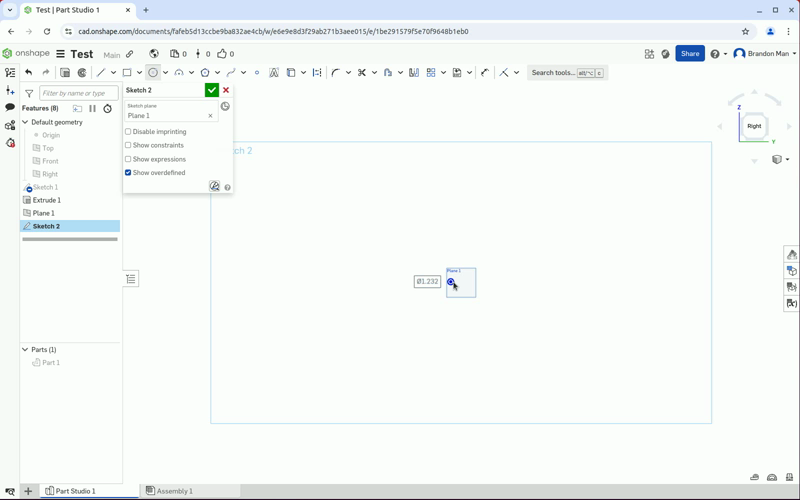
mouse_move(452, 281)
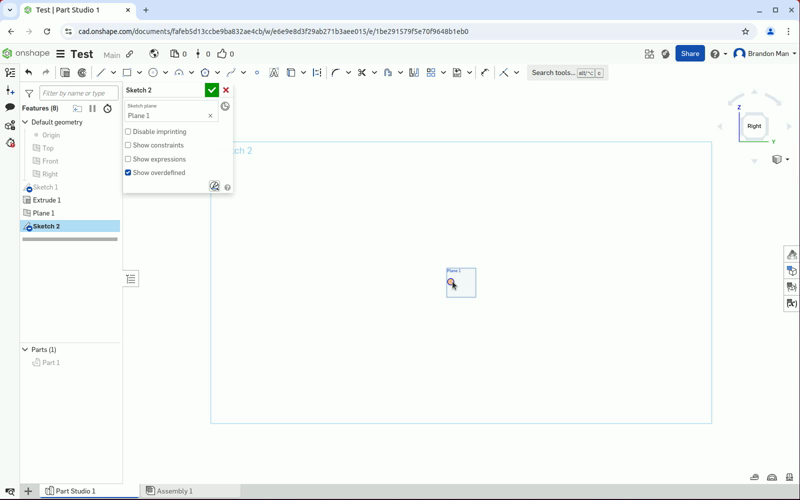
scroll(6)
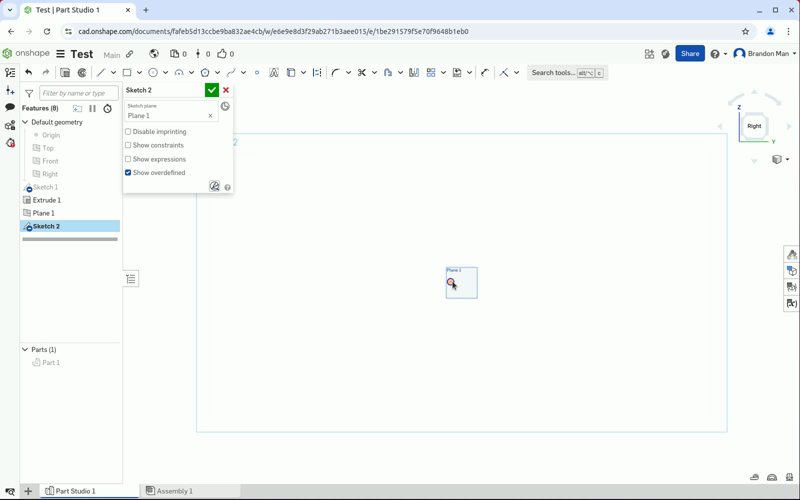
scroll(6)
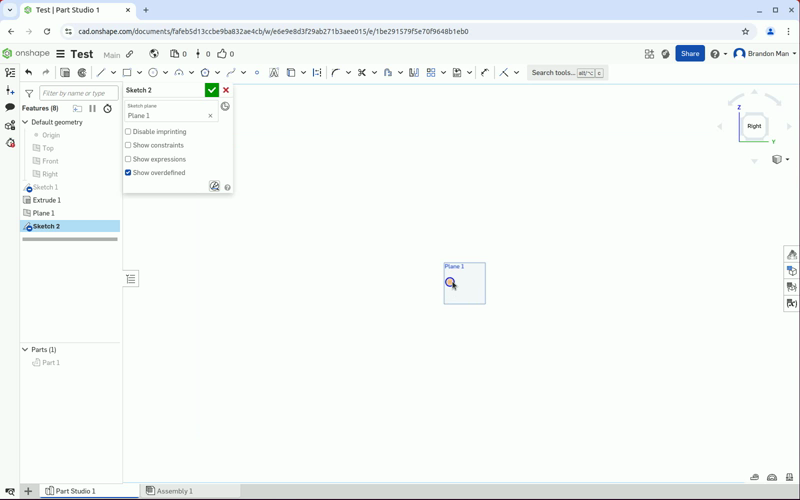
scroll(6)
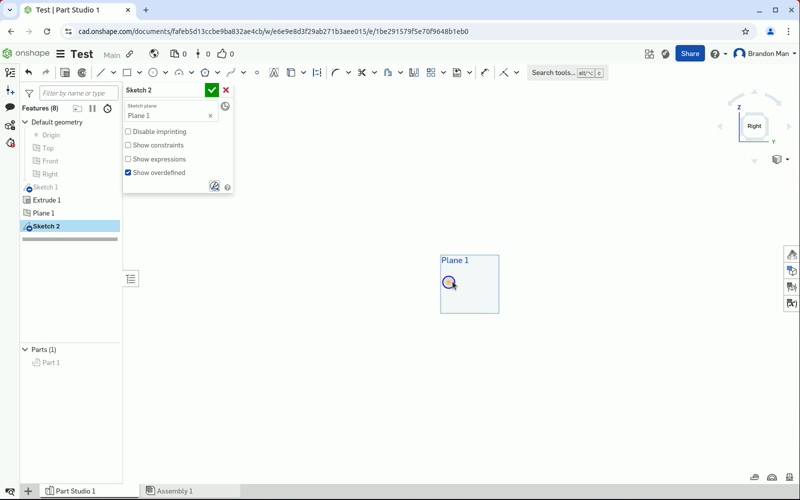
scroll(6)
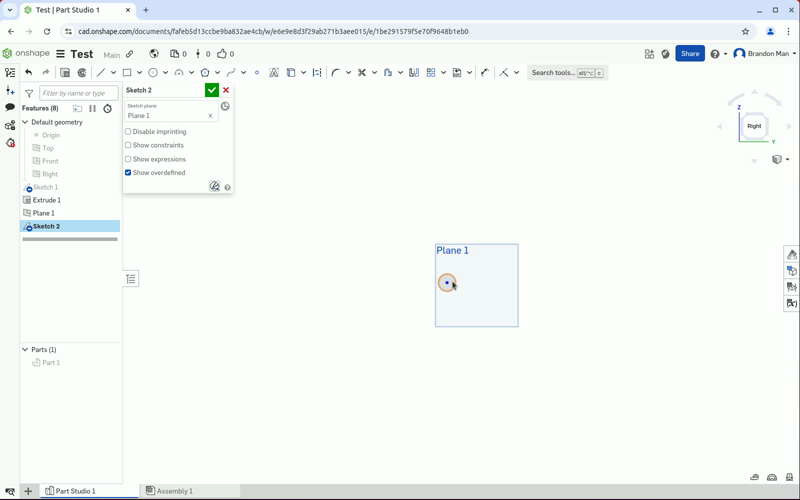
scroll(6)
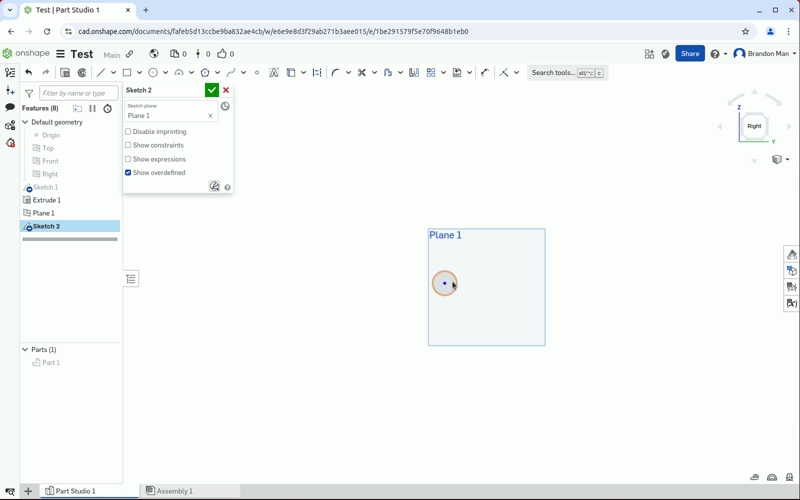
scroll(6)
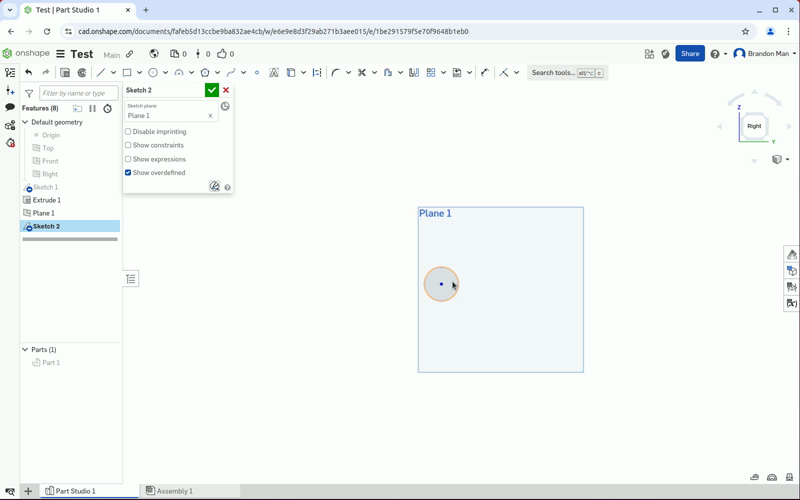
scroll(6)
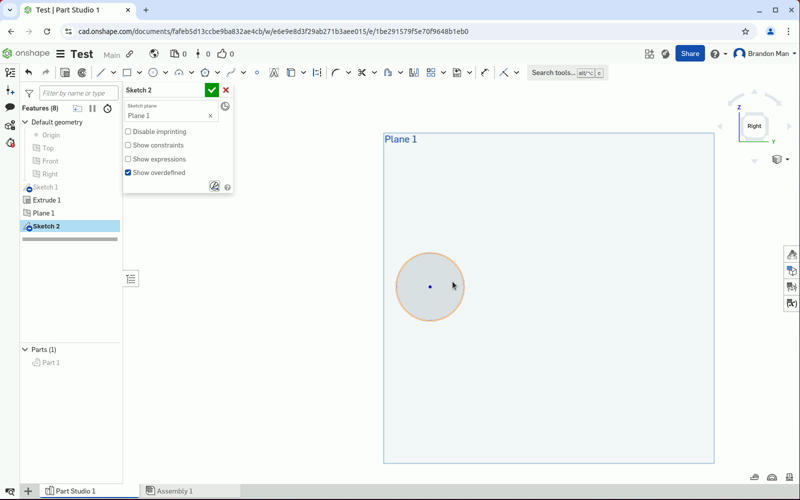
click(452, 281)
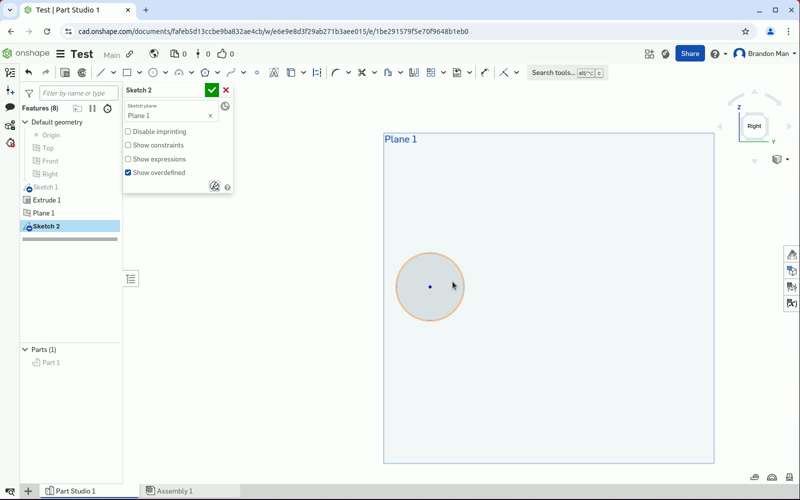
scroll(-6)
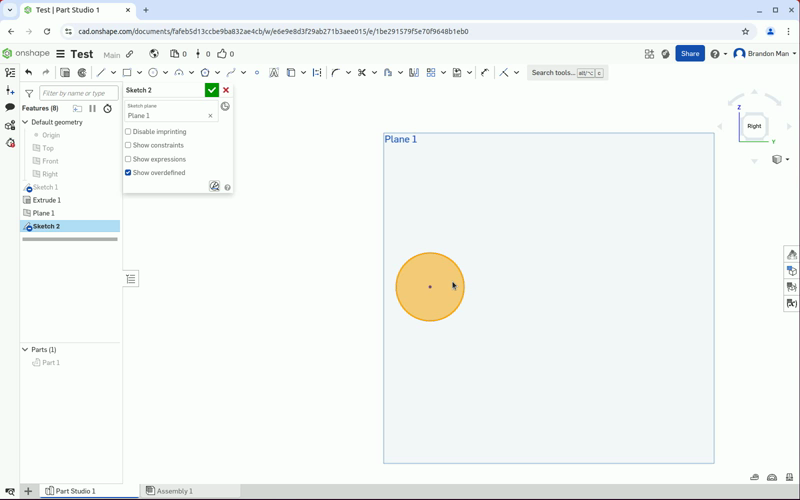
scroll(-6)
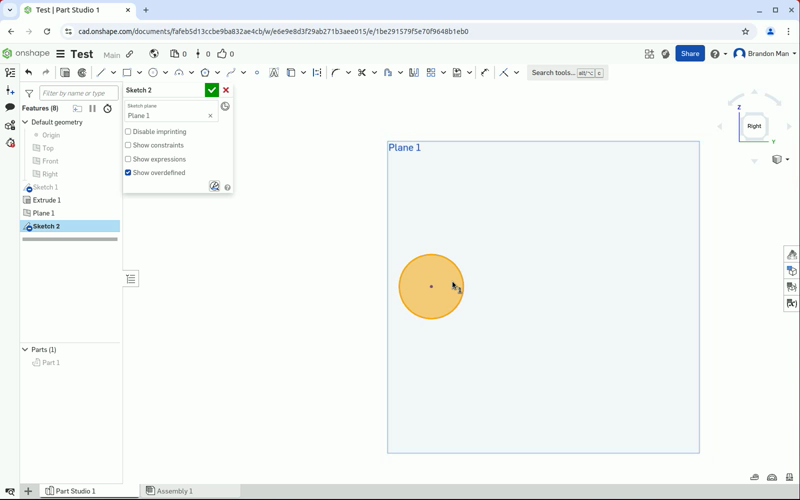
scroll(-6)
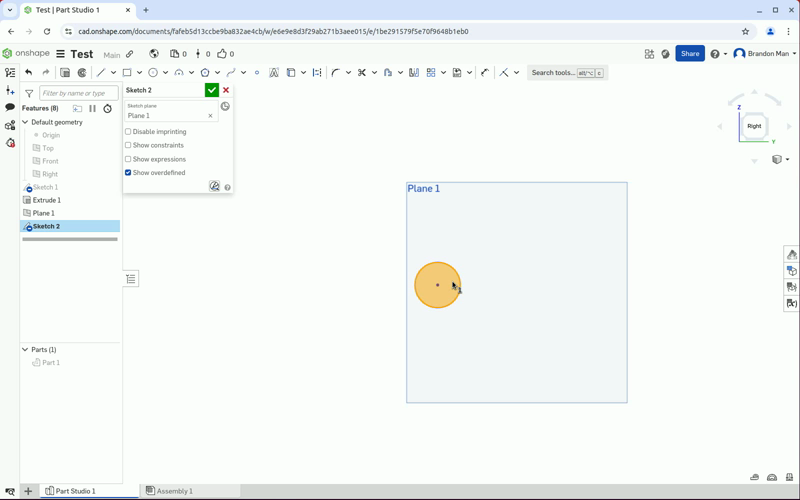
scroll(-6)
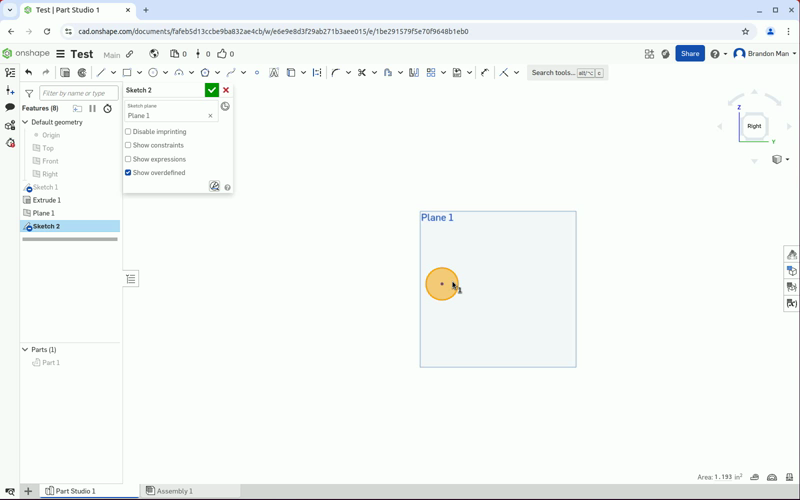
scroll(-6)
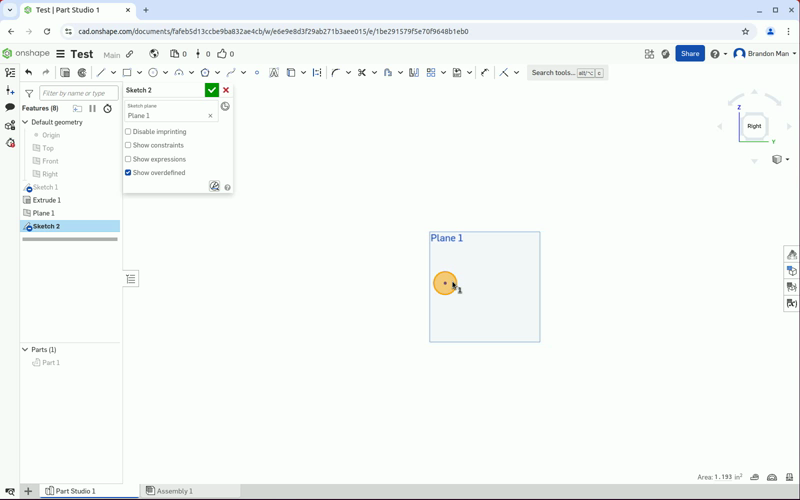
scroll(-6)
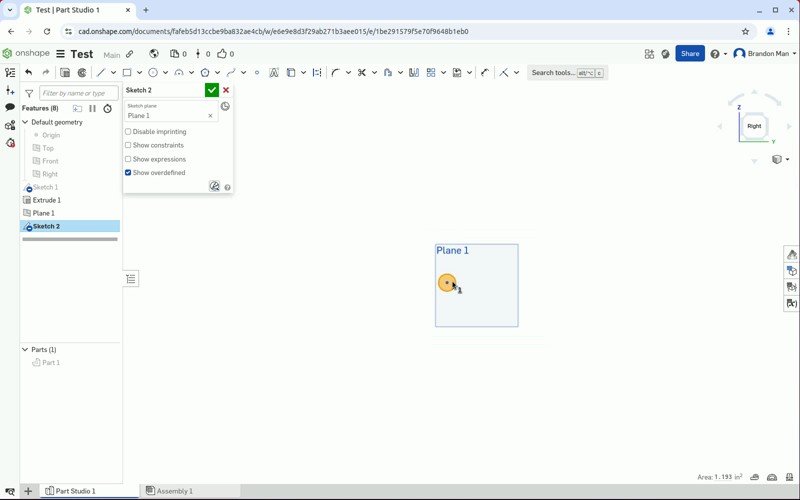
scroll(-6)
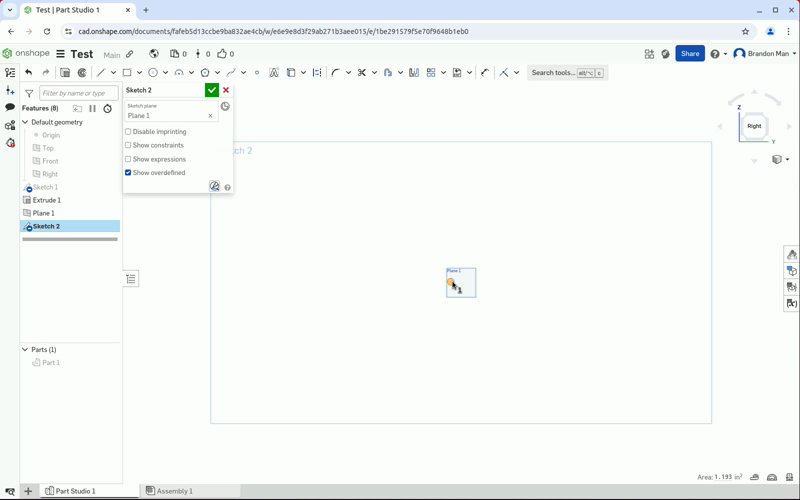
mouse_move(73, 352)
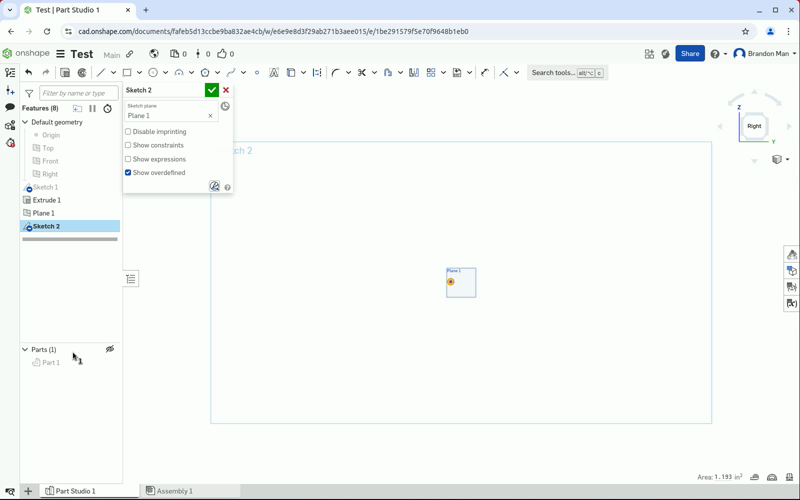
key(shift+y)
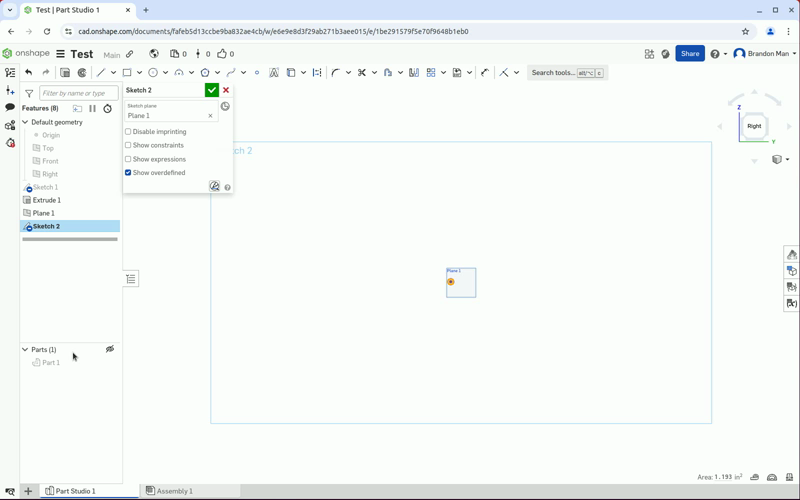
key(shift+e)
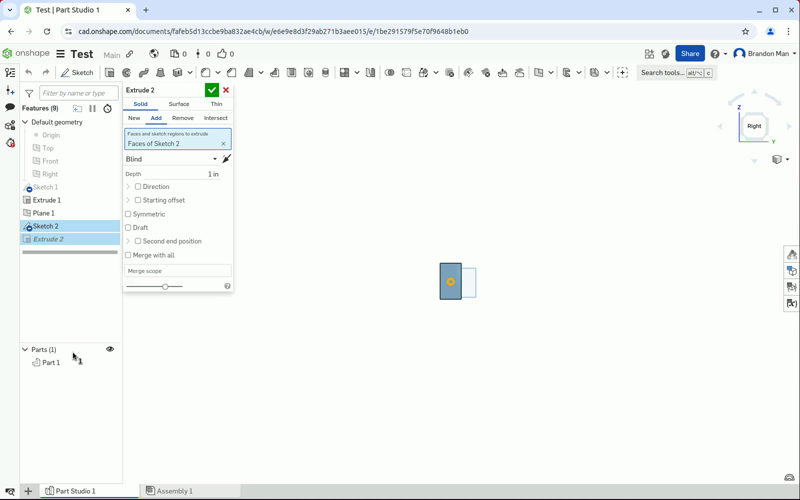
mouse_move(143, 106)
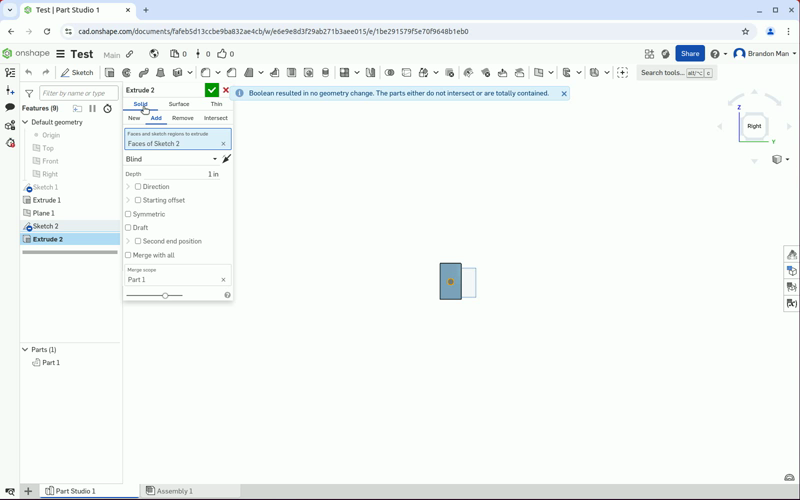
click(143, 106)
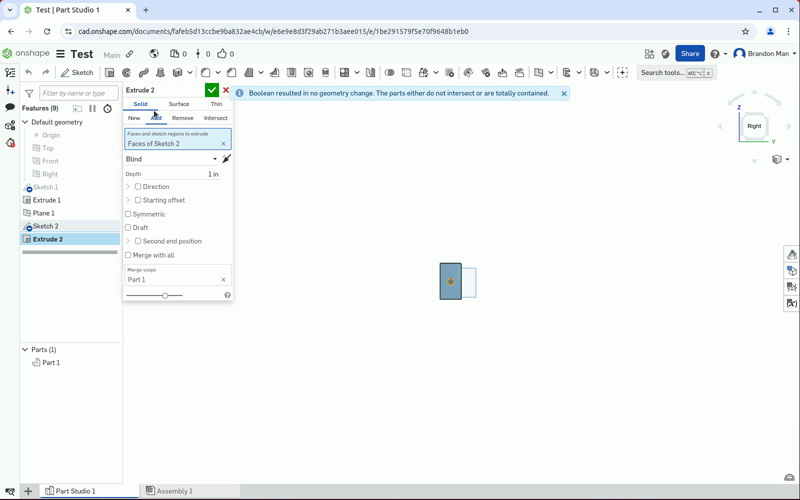
mouse_move(186, 120)
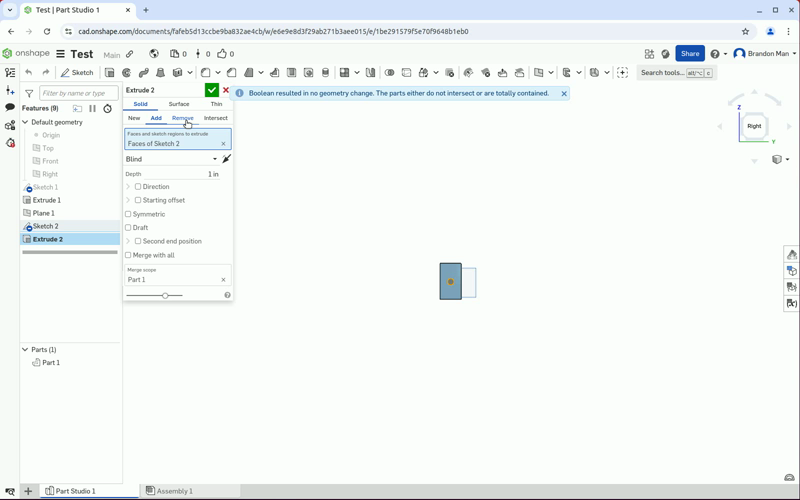
click(186, 120)
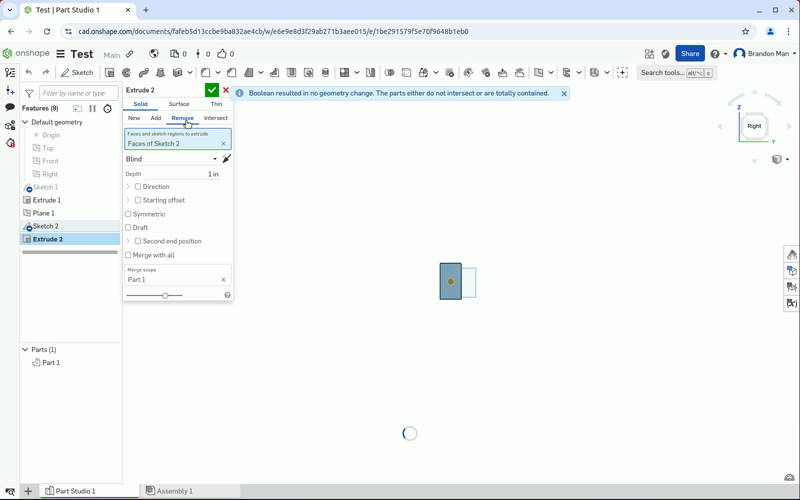
key(tab, 4)
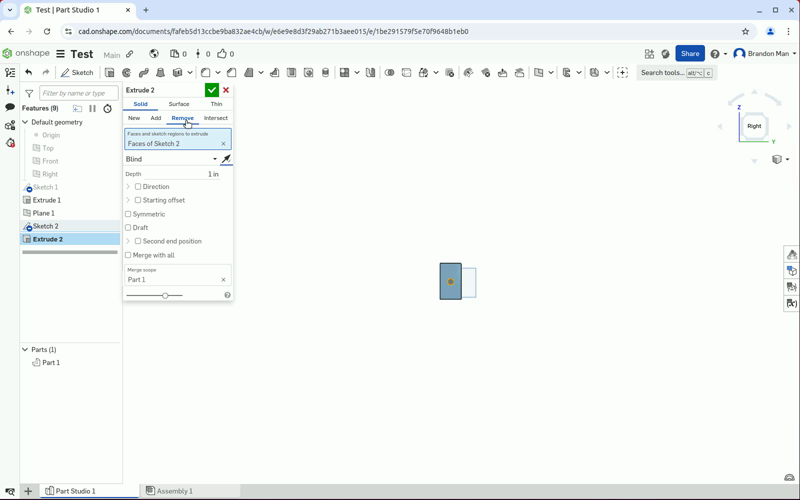
text(7.943)
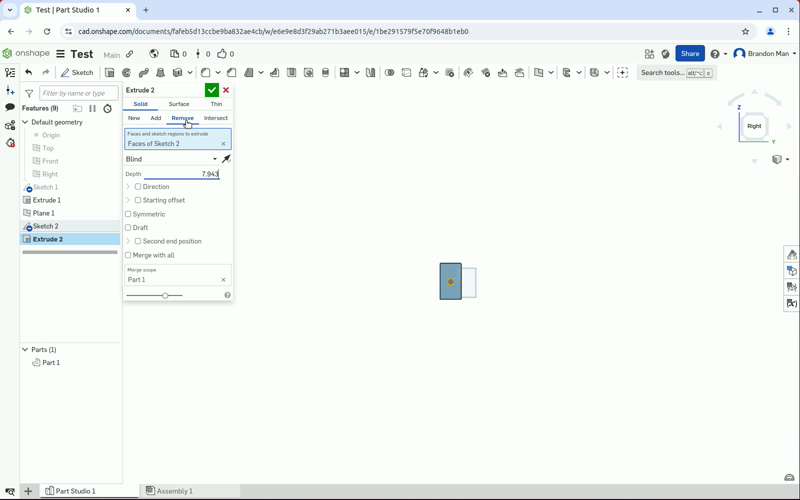
key(tab, 6)
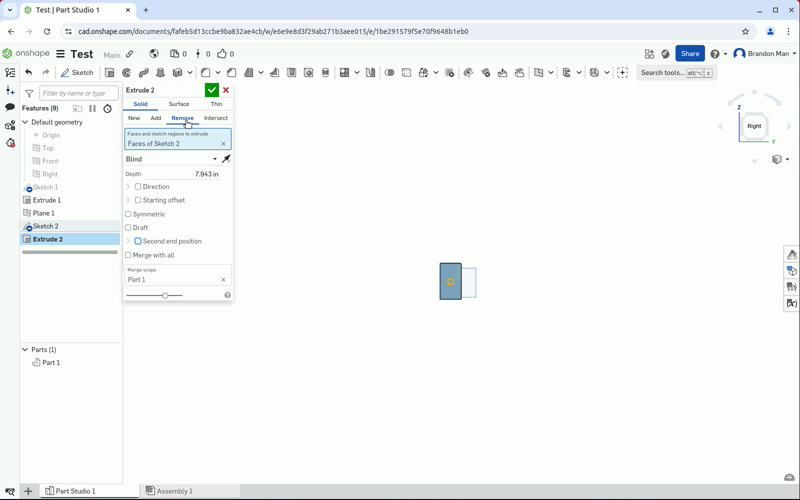
key(space)
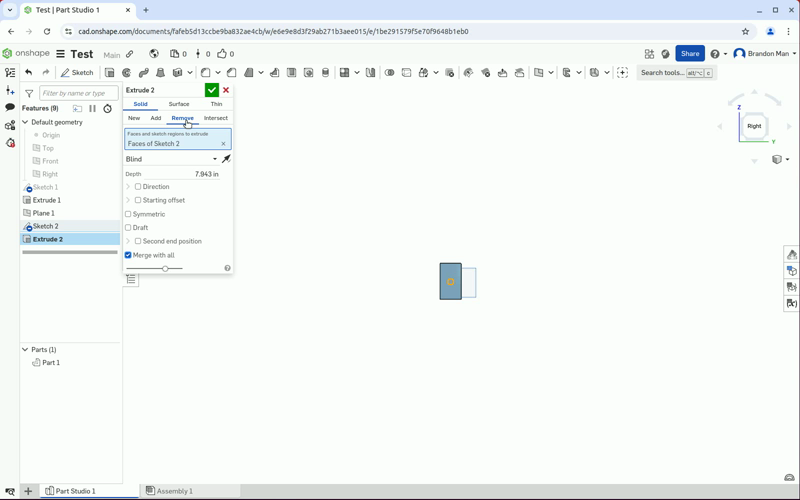
key(enter)
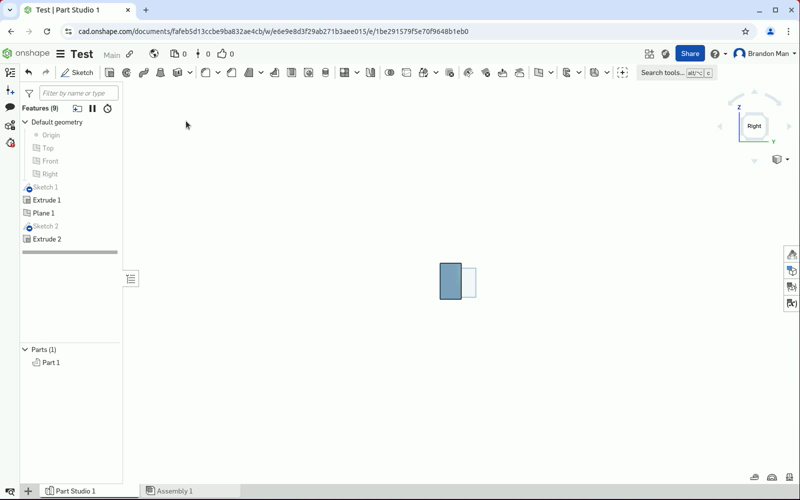
key(shift+h)
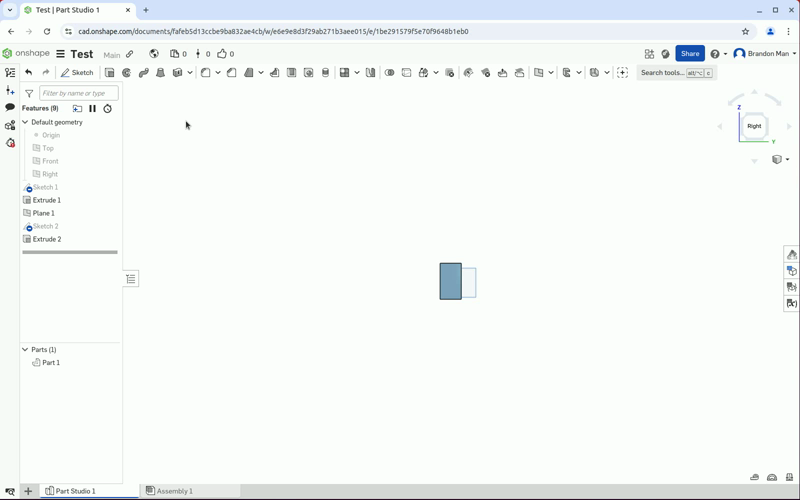
key(shift+h)
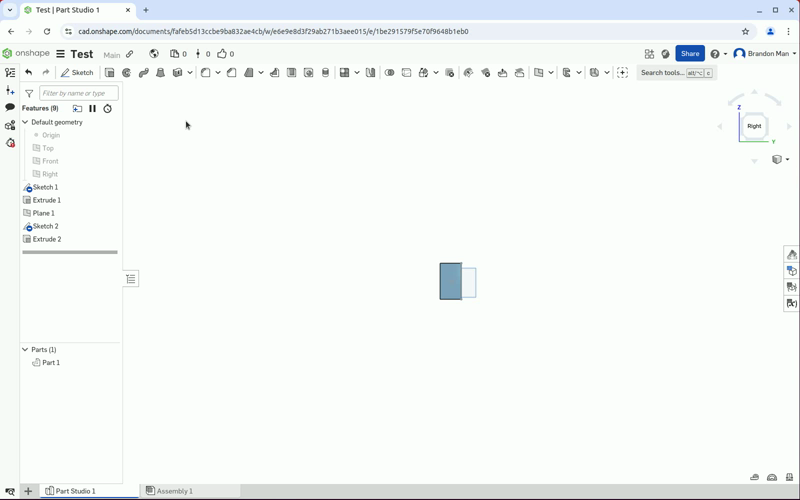
key(shift+7)
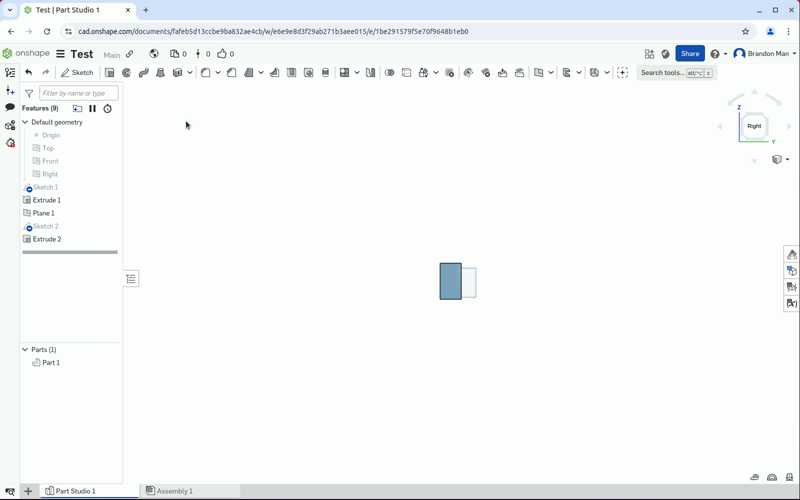
key(right, 2)
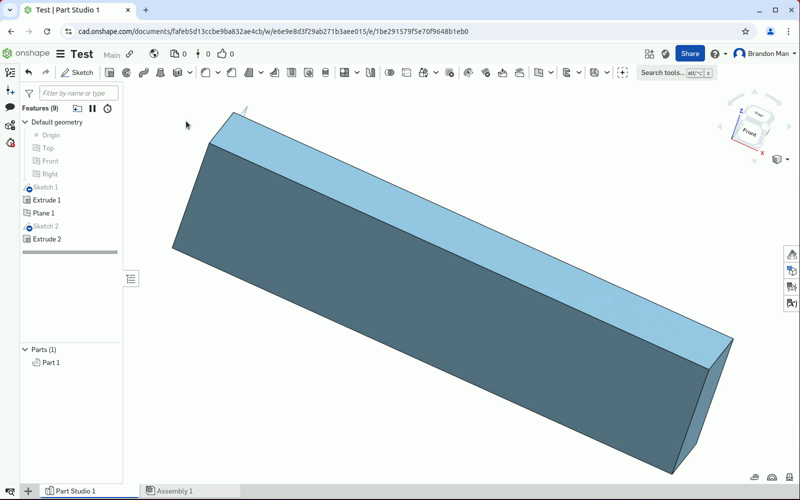
key(down, 2)
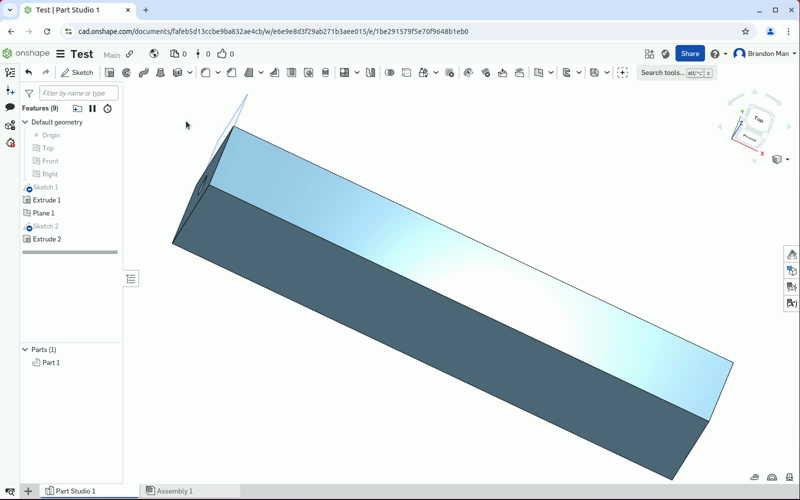
key(up, 2)
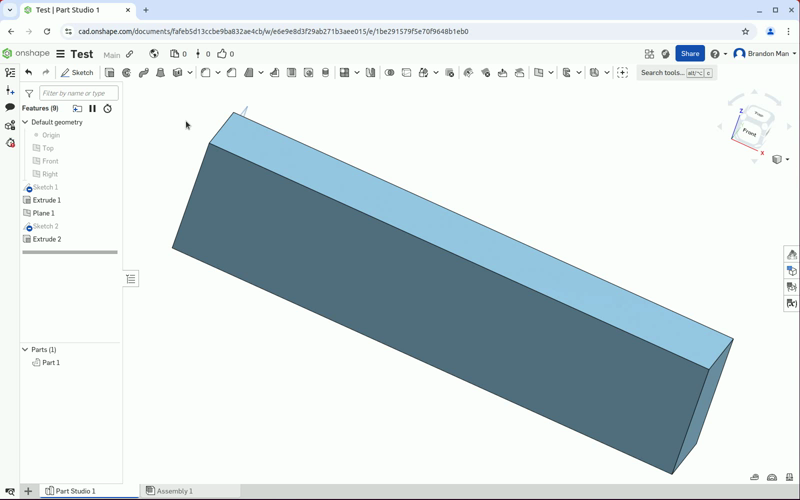
key(left, 2)
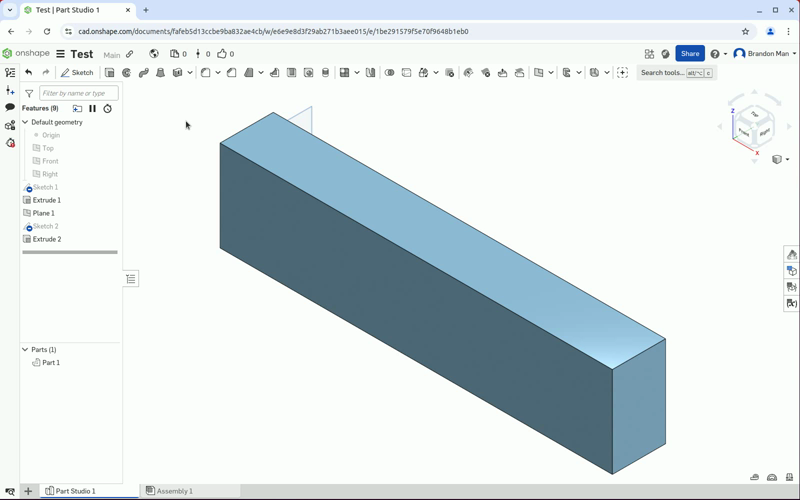
mouse_move(73, 189)
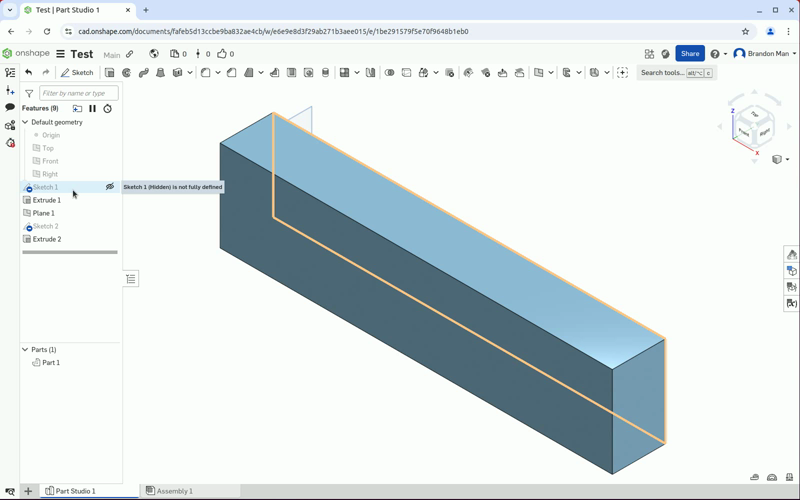
click(73, 189)